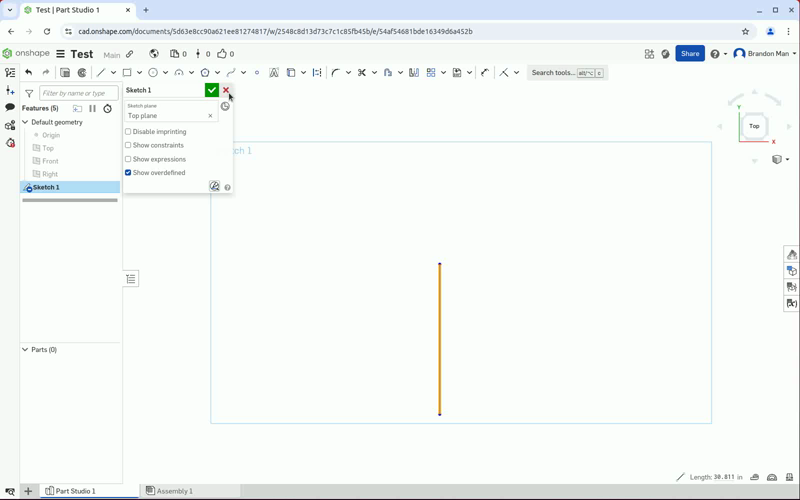
key(shift+h)
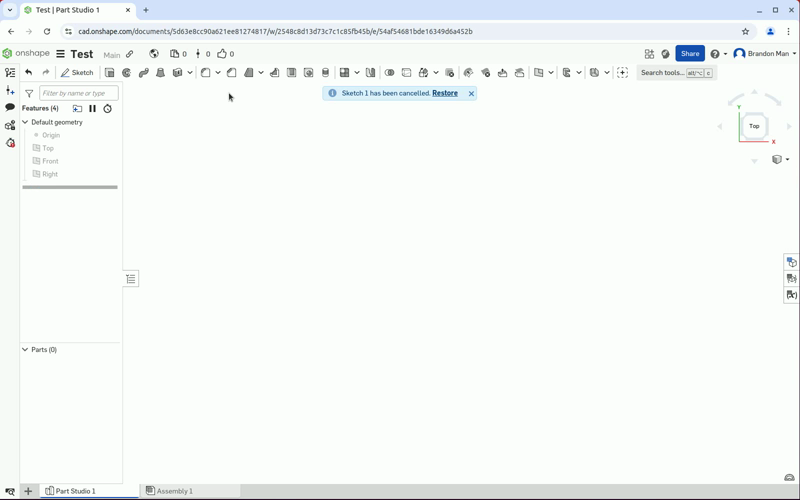
mouse_move(73, 352)
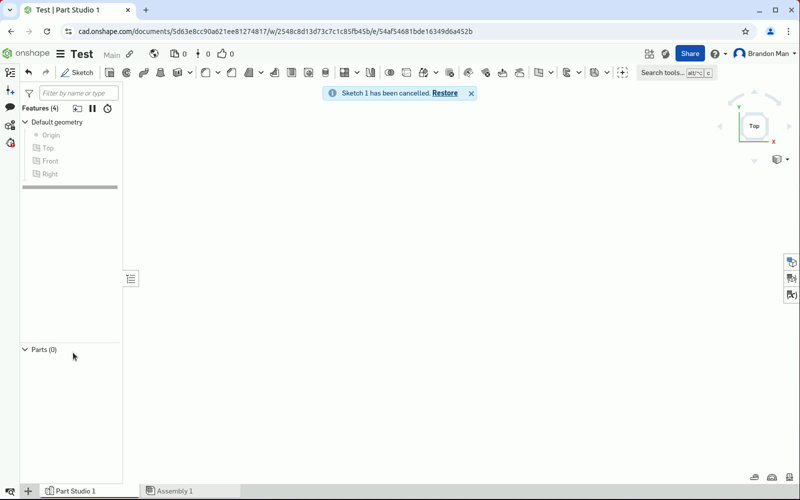
key(y)
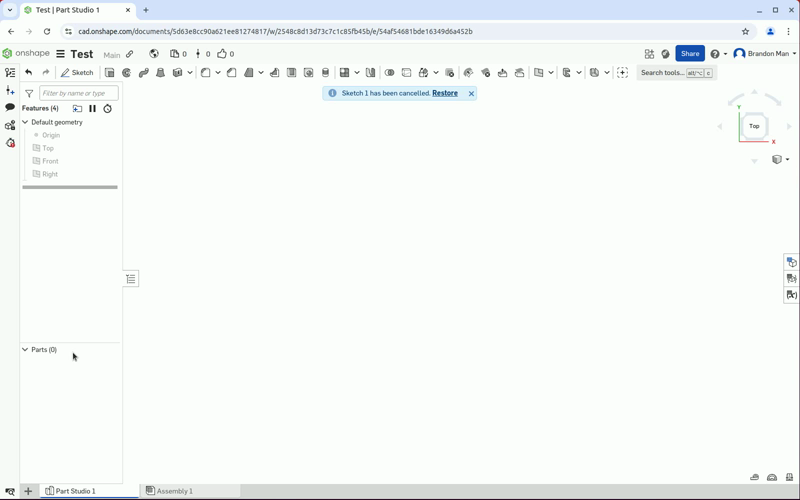
key(shift+p)
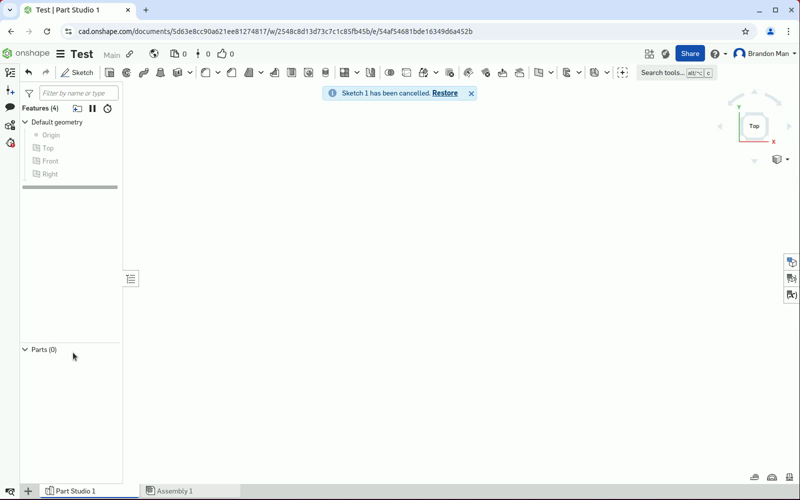
key(space)
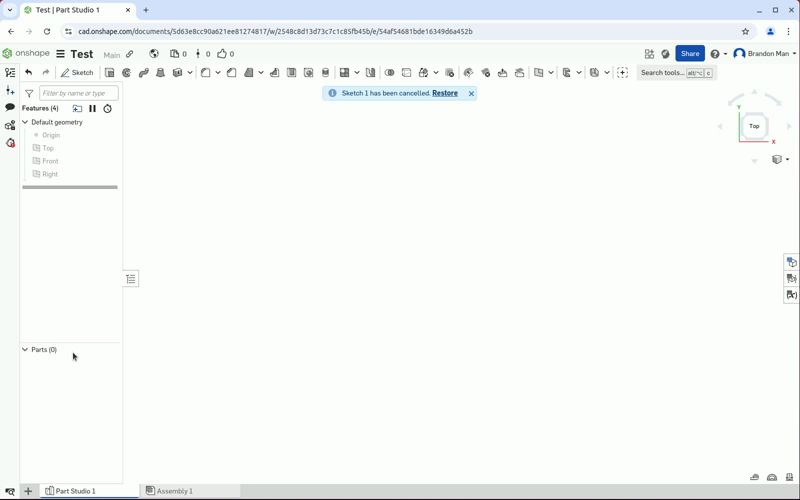
key_down(shift)
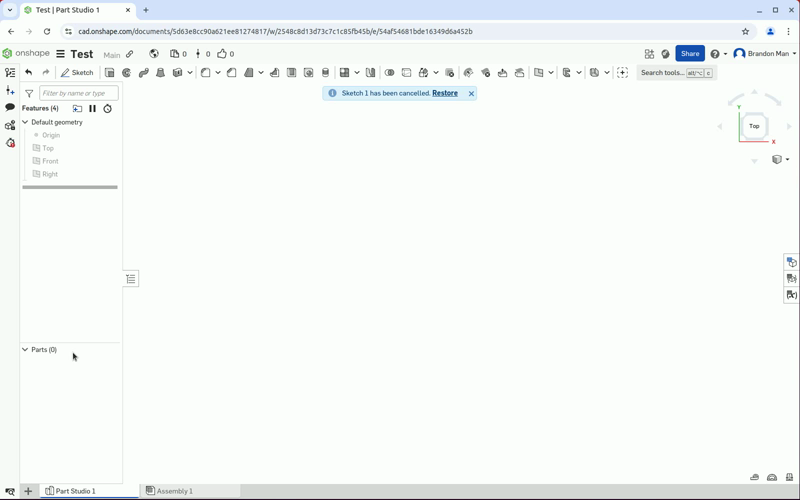
key(up)
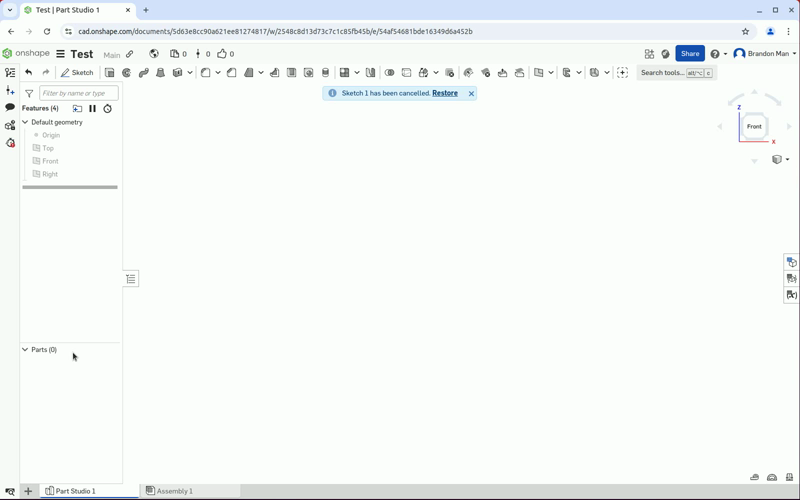
key_up(shift)
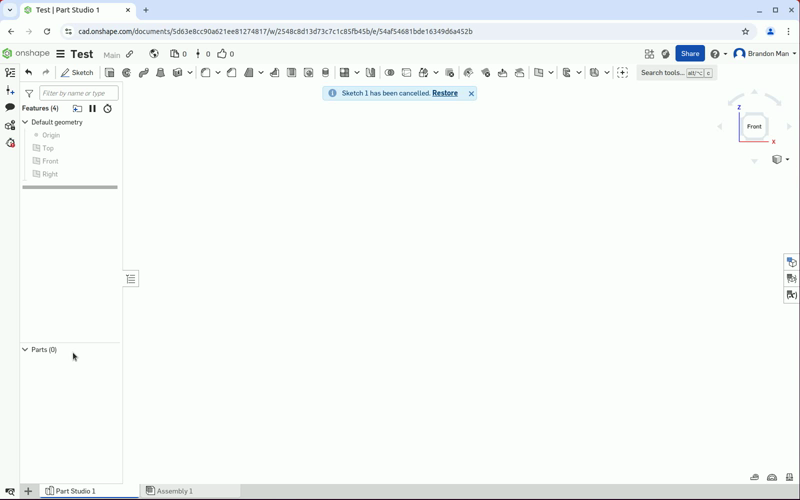
mouse_move(73, 352)
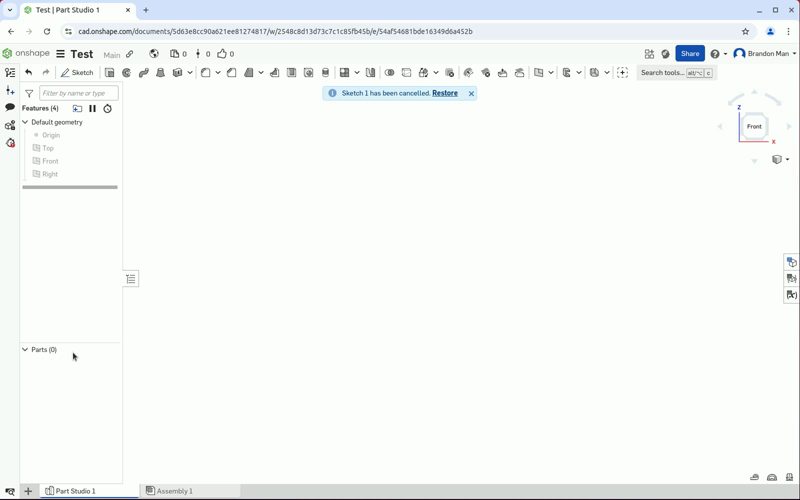
key(shift+y)
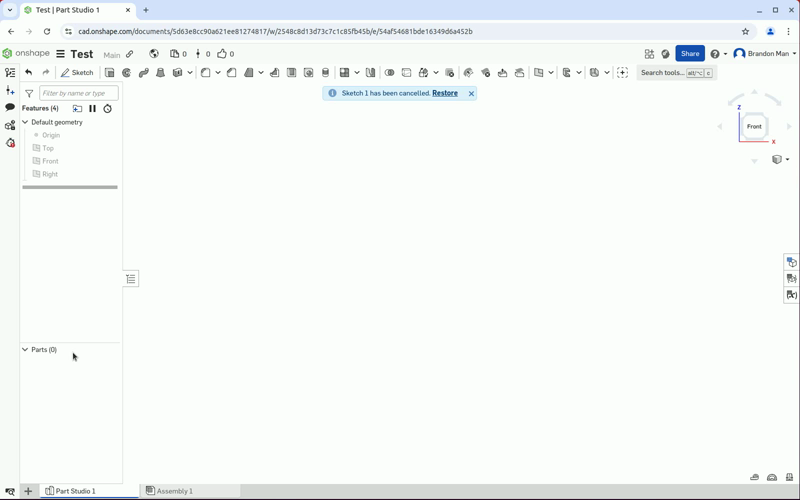
key(shift+s)
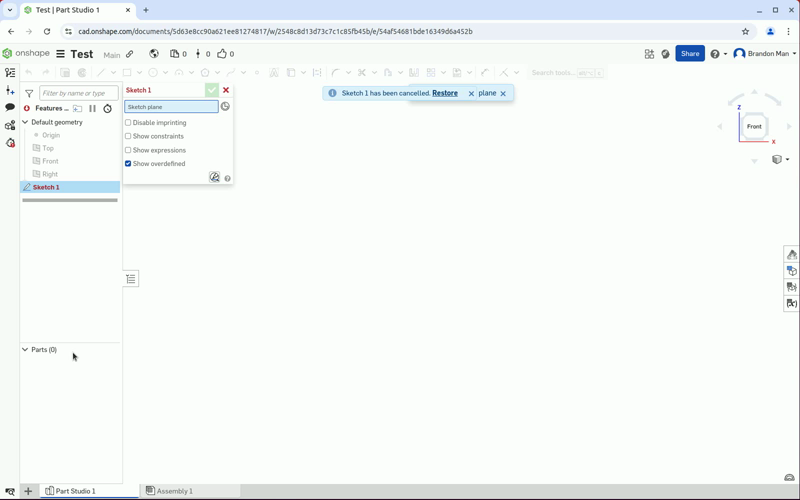
mouse_move(73, 163)
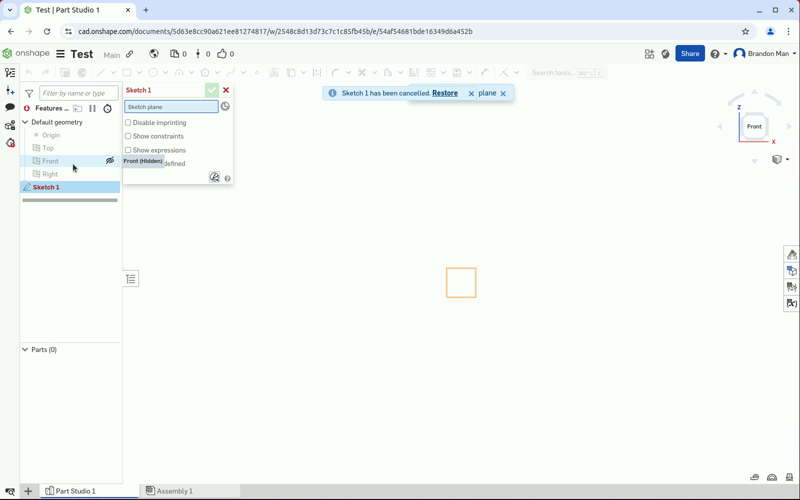
click(73, 163)
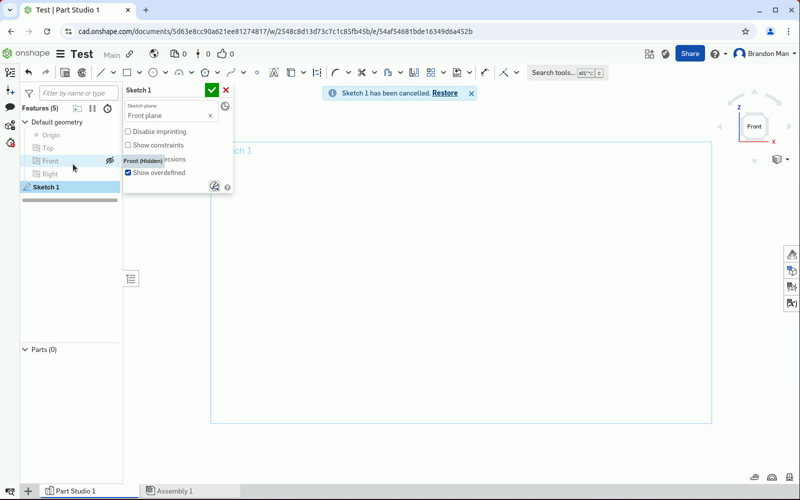
mouse_move(73, 352)
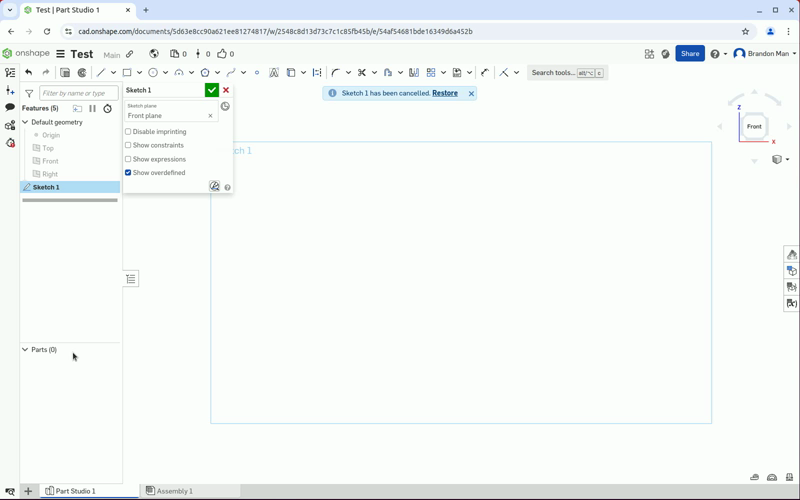
key(y)
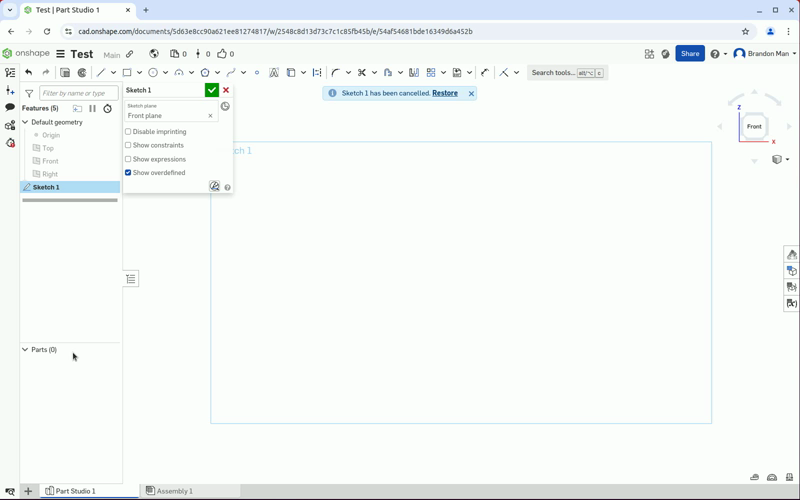
key(l)
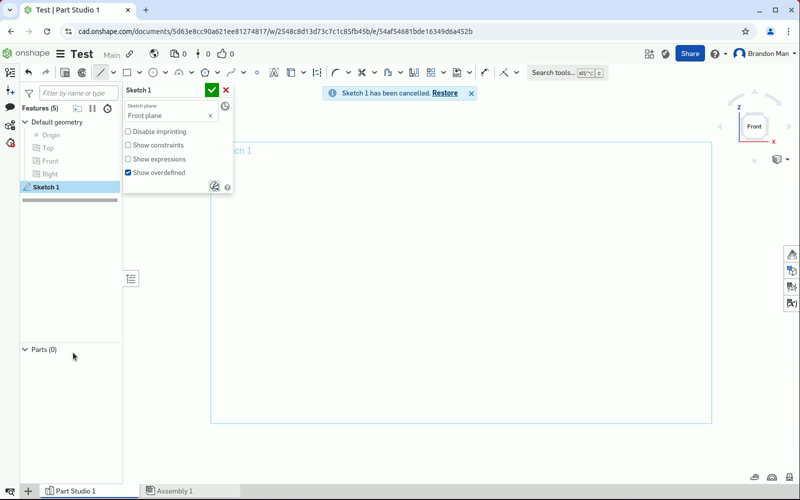
key_down(shift)
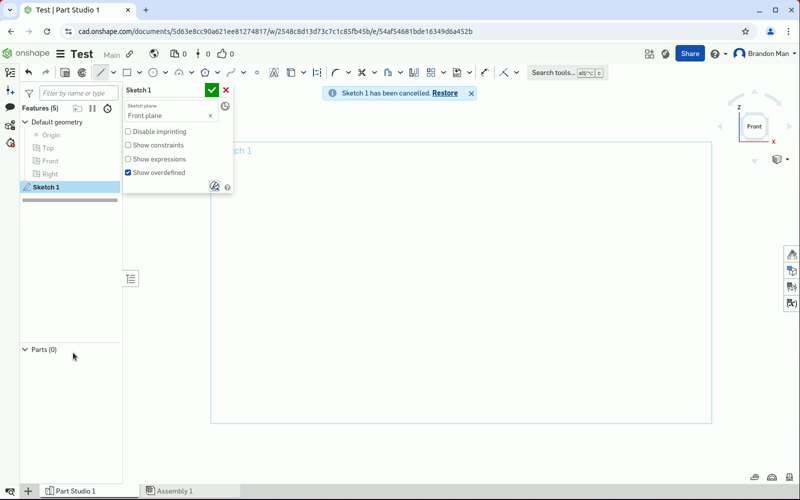
mouse_move(460, 282)
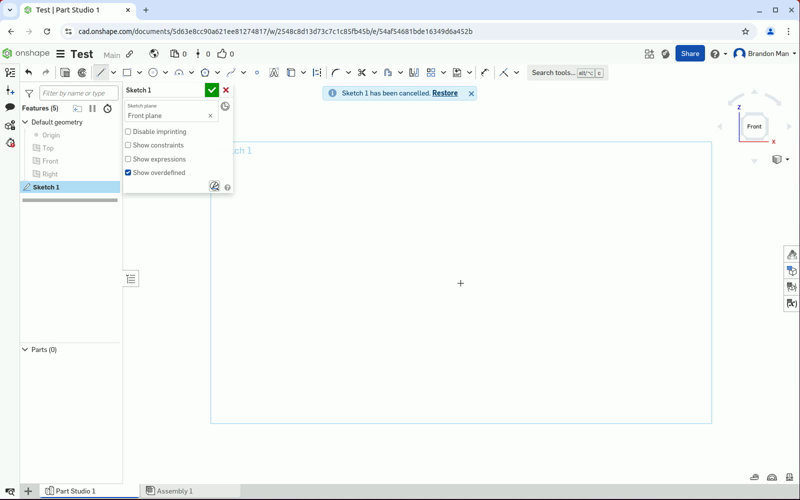
click(460, 282)
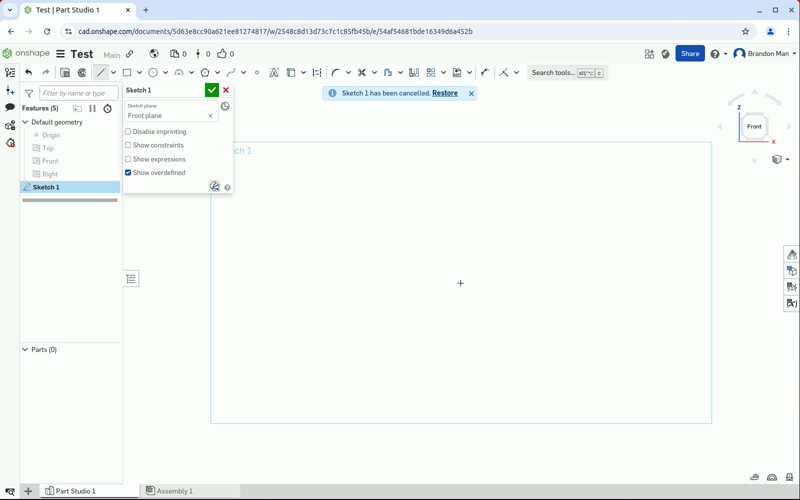
key_up(shift)
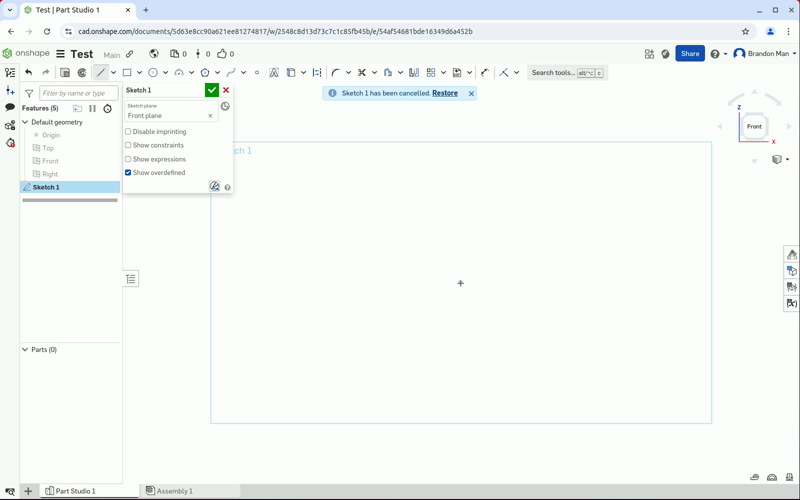
key_down(shift)
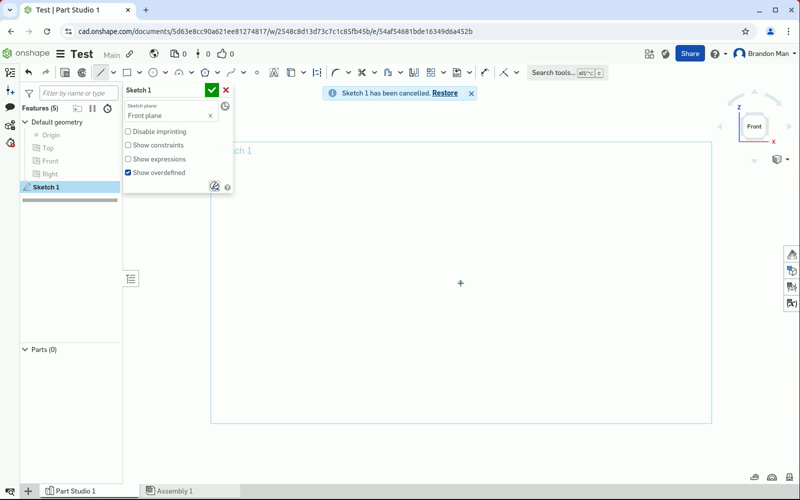
mouse_move(573, 282)
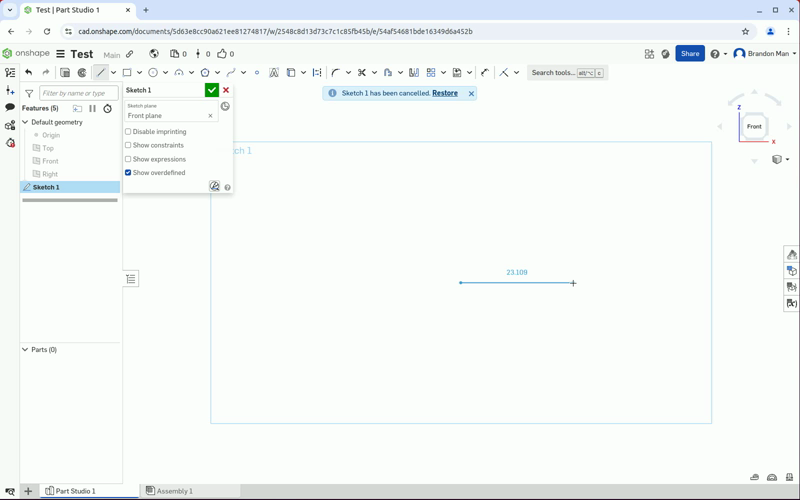
click(573, 282)
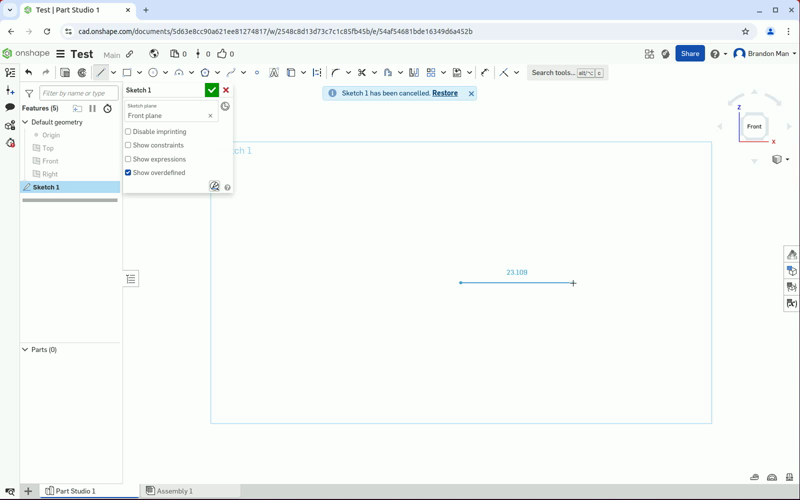
key_up(shift)
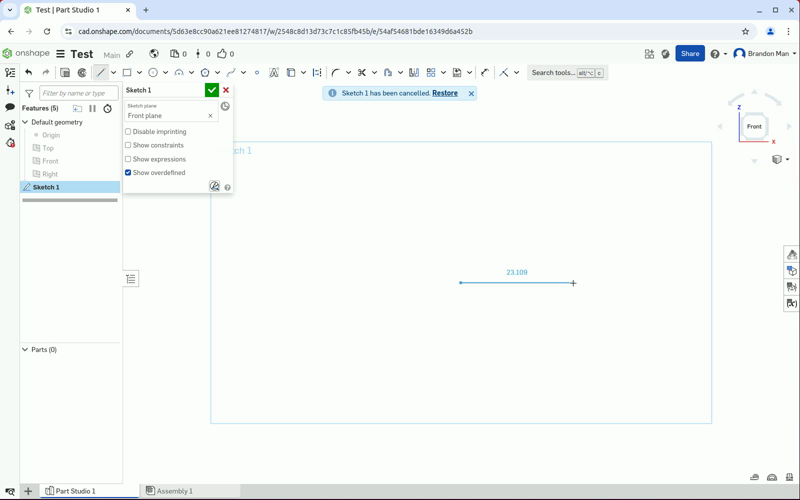
key_down(shift)
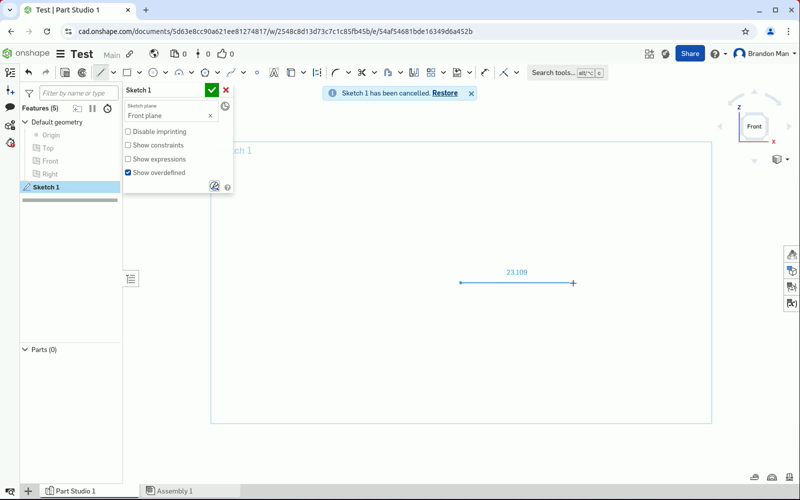
mouse_move(573, 208)
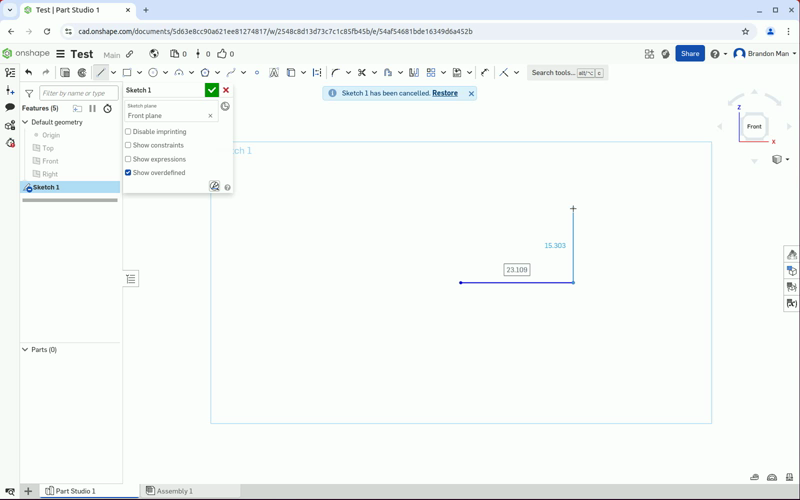
click(573, 208)
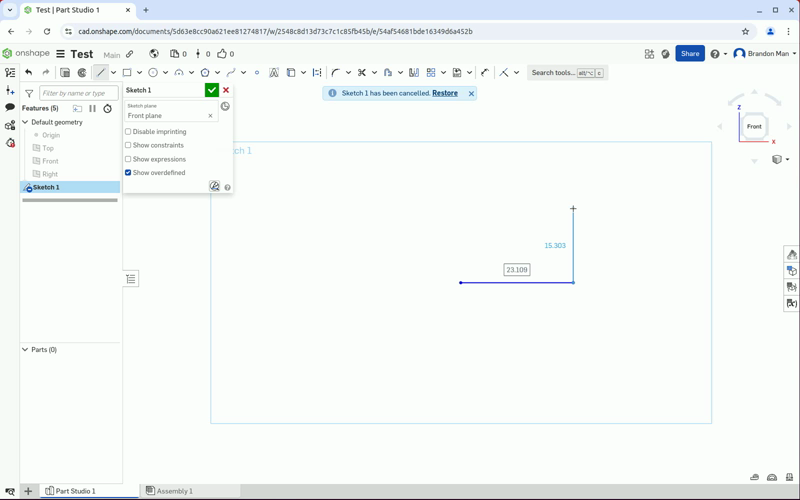
key_up(shift)
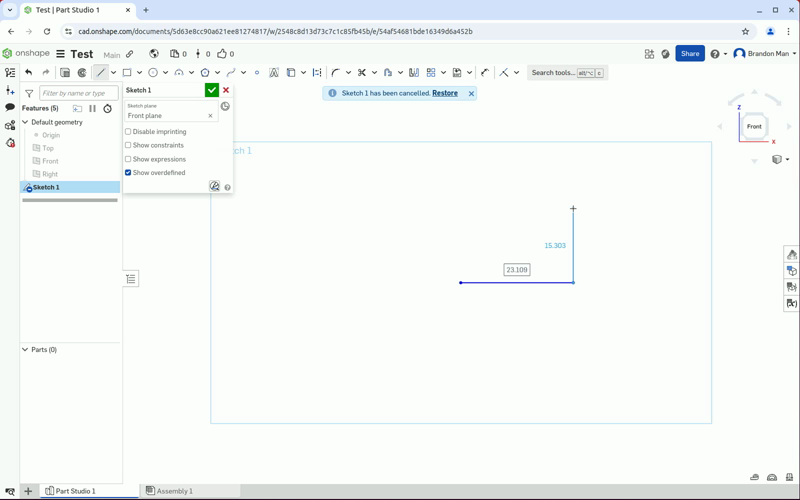
key_down(shift)
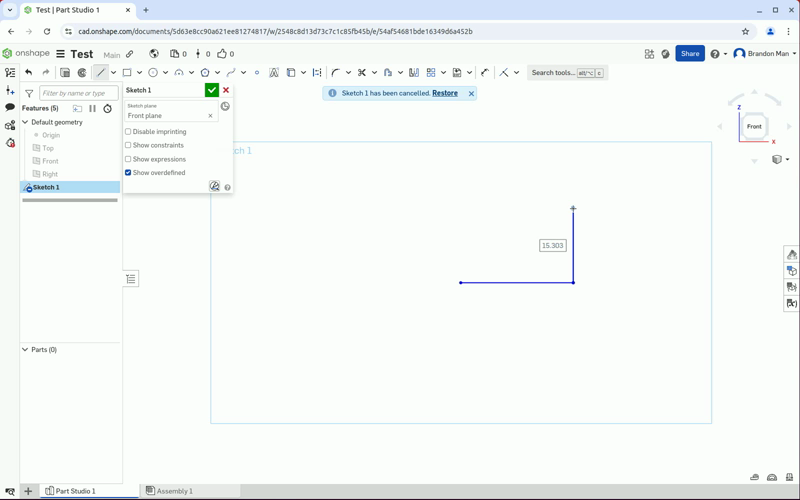
mouse_move(460, 208)
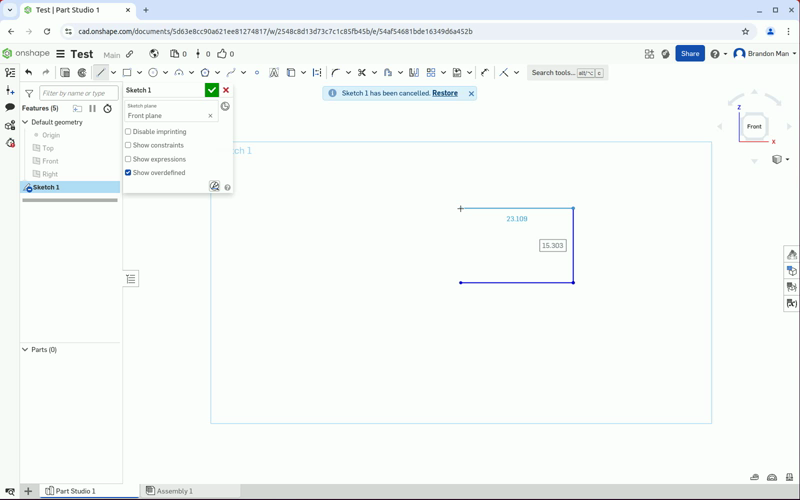
click(460, 208)
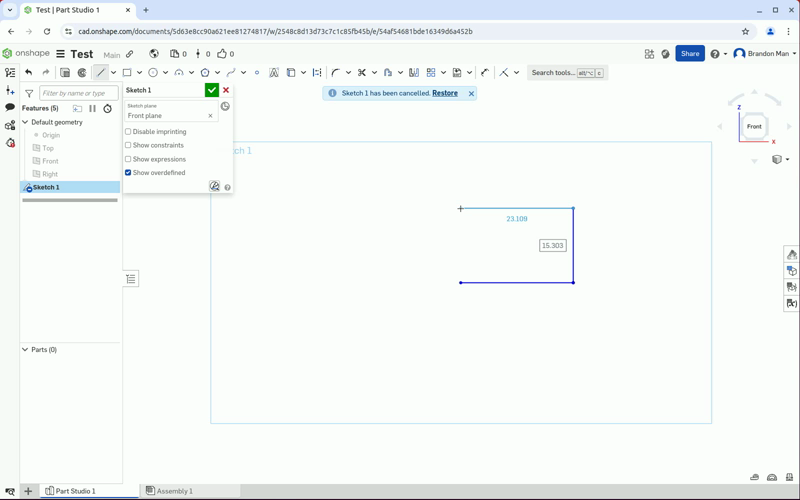
key_up(shift)
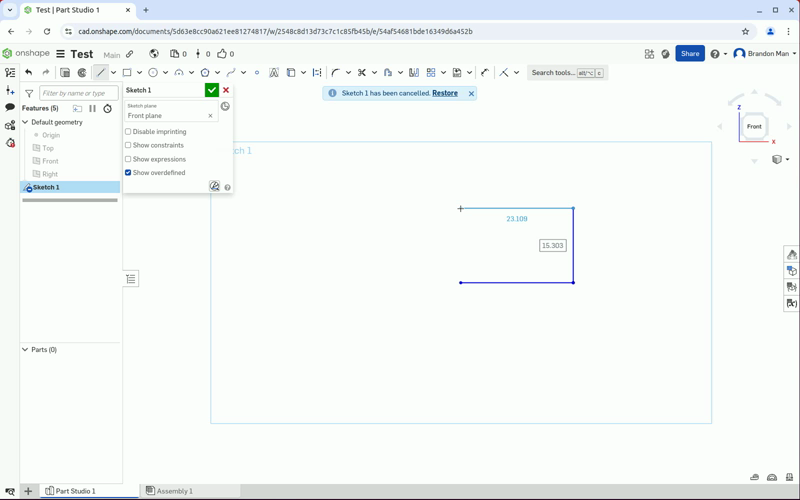
key_down(shift)
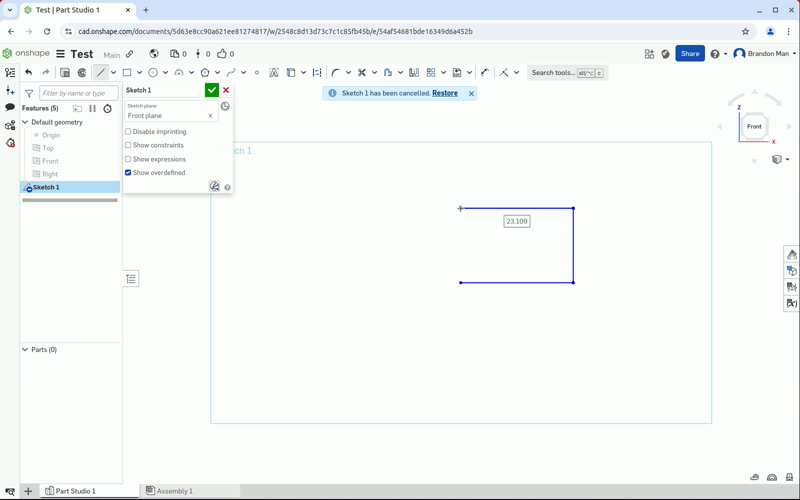
mouse_move(460, 282)
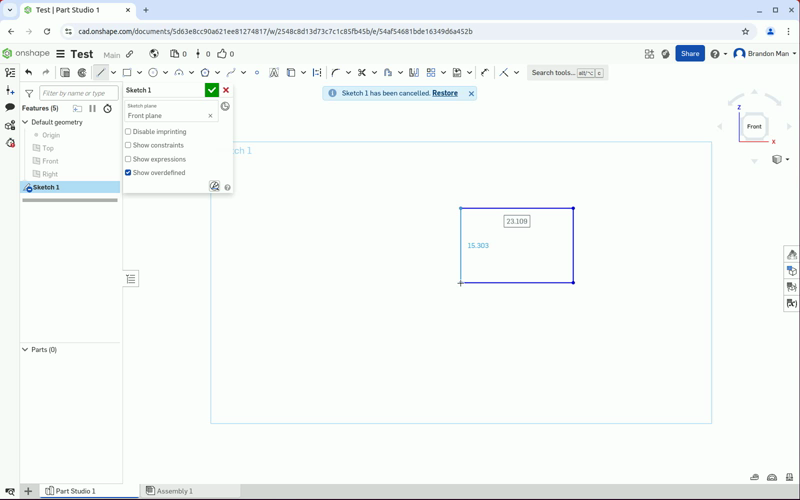
key_up(shift)
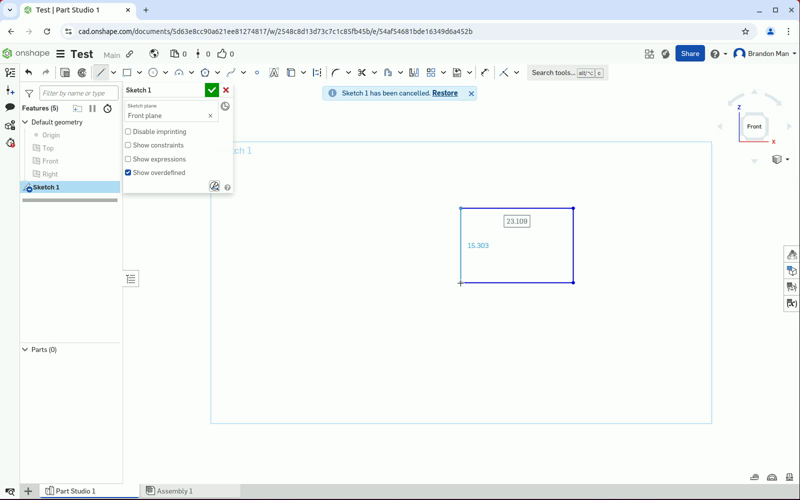
click(460, 282)
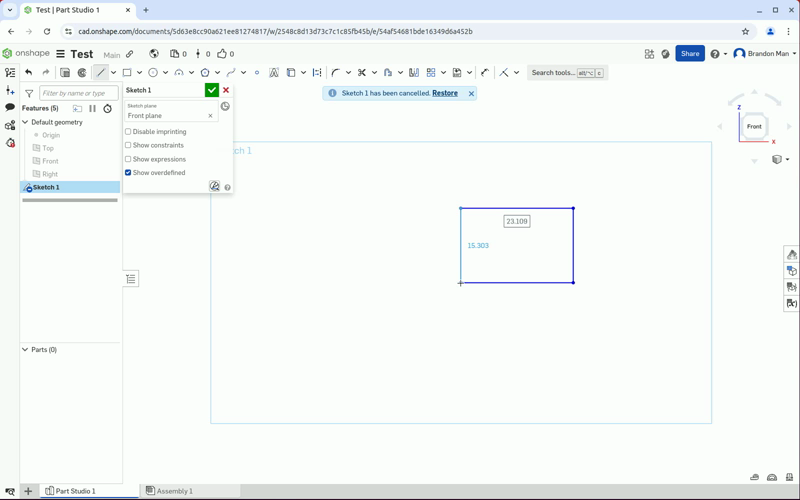
key(esc)
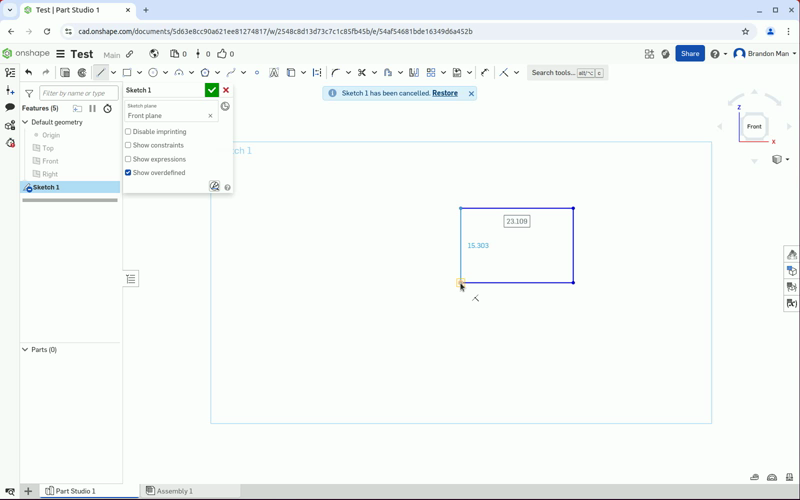
mouse_move(501, 225)
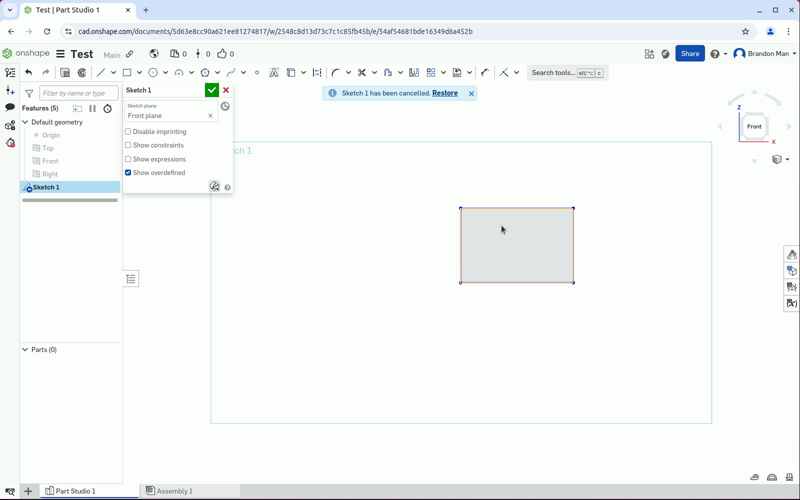
click(501, 225)
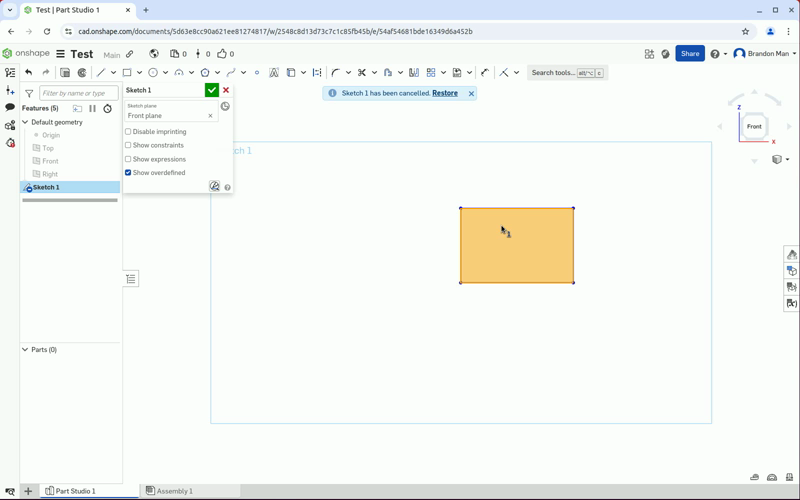
mouse_move(73, 352)
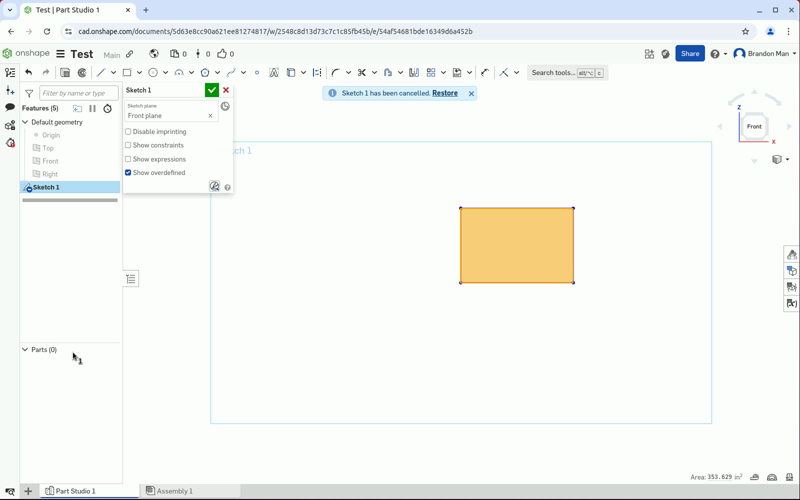
key(shift+y)
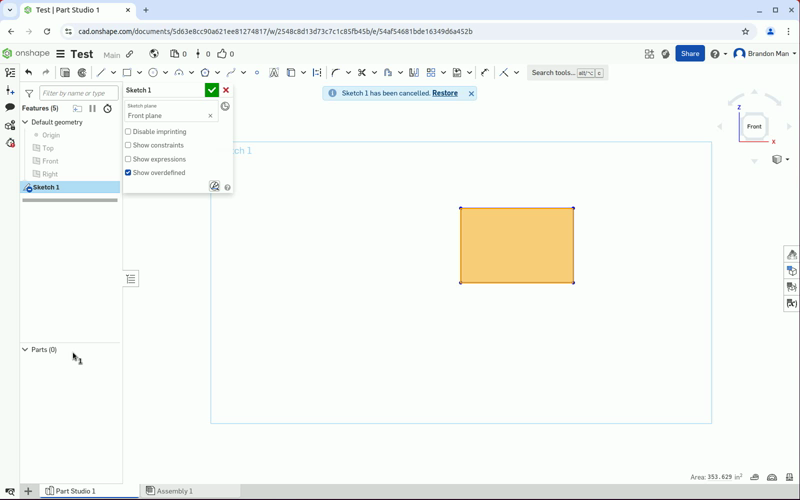
key(shift+e)
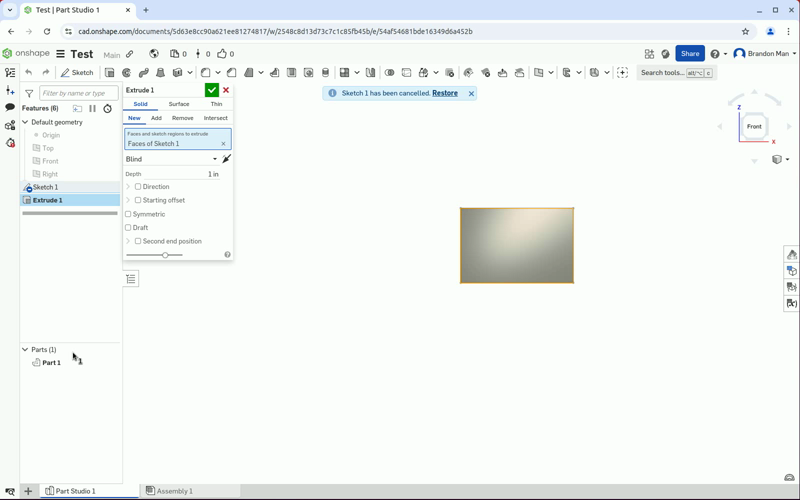
mouse_move(143, 106)
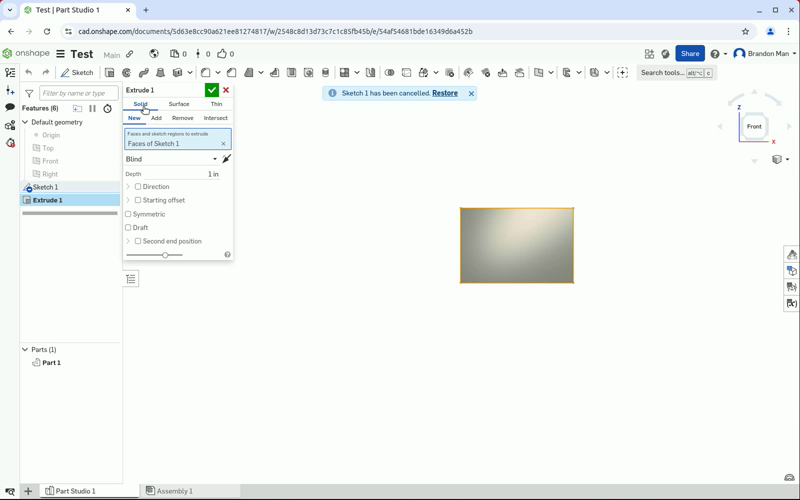
click(143, 106)
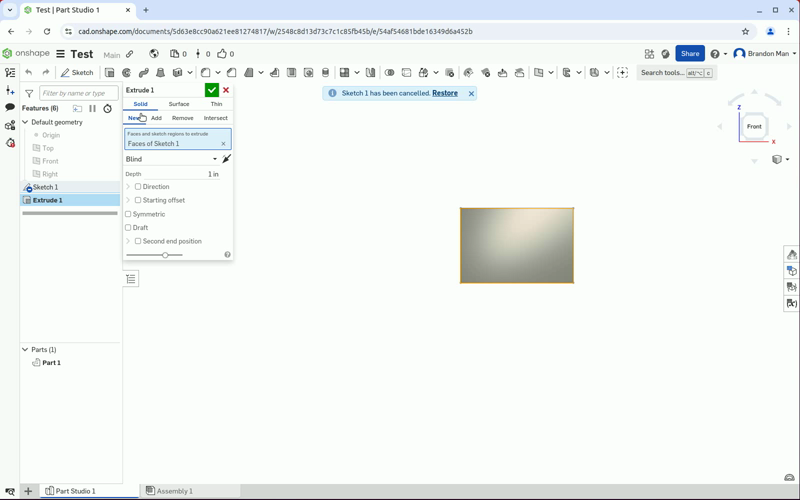
mouse_move(137, 120)
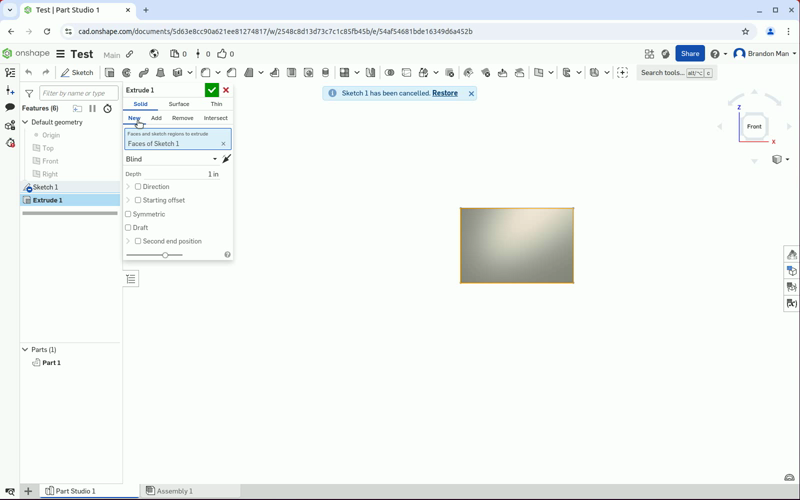
click(137, 120)
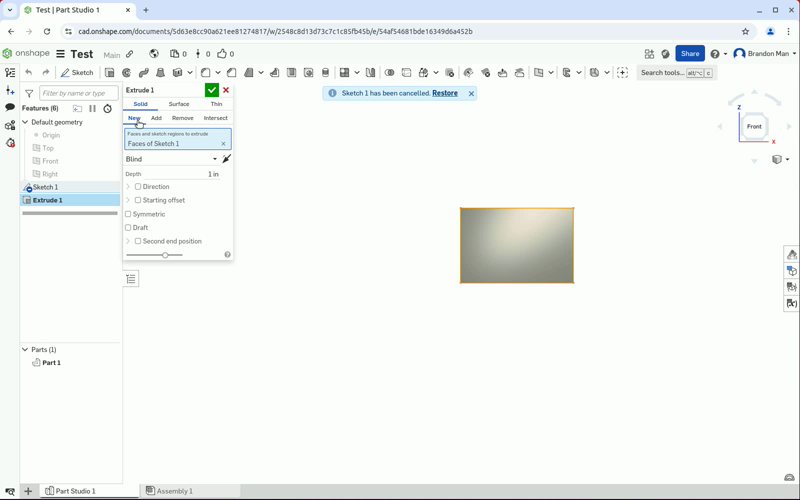
key(tab, 4)
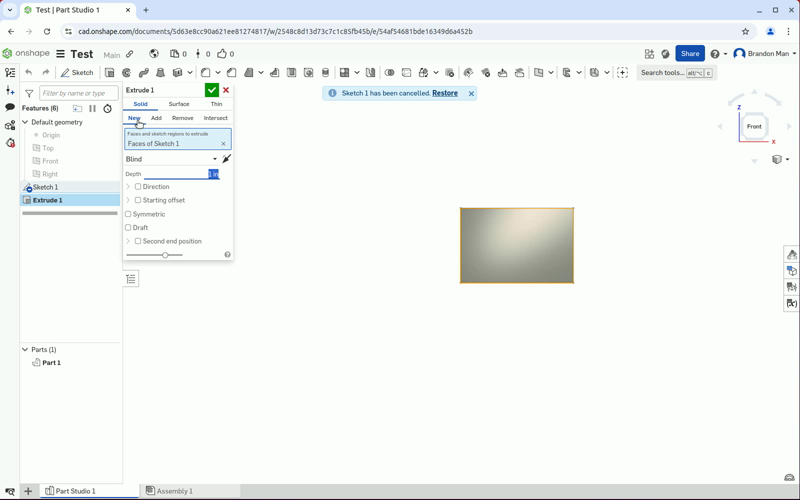
text(15.406)
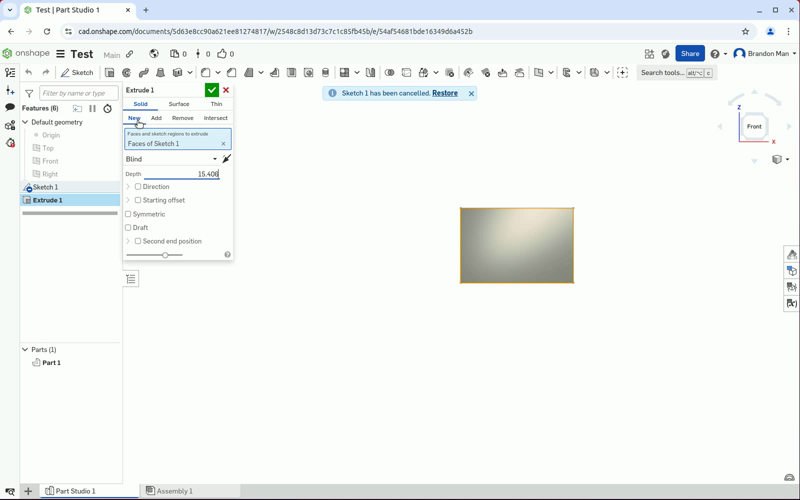
key(tab, 3)
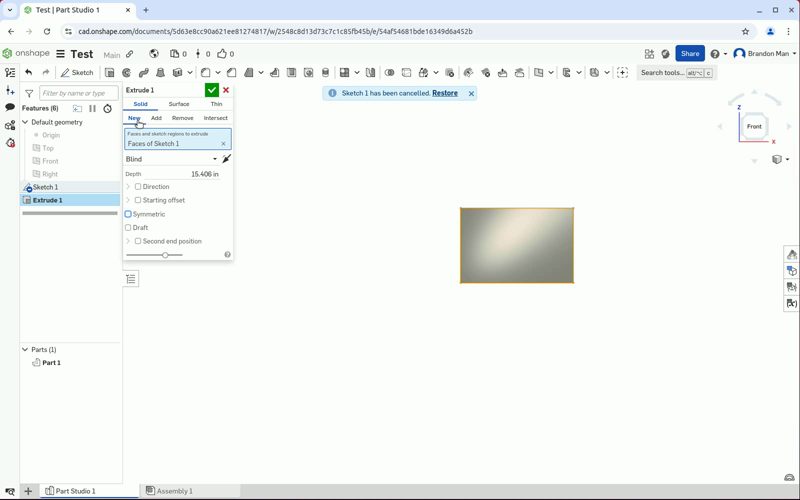
key(space)
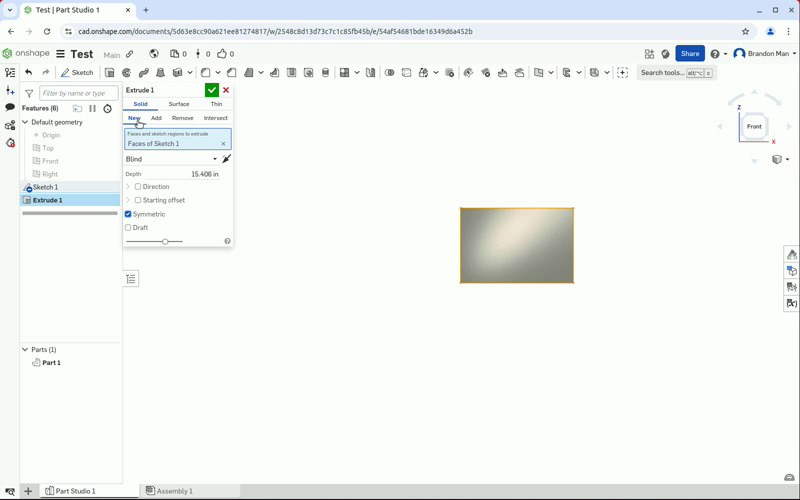
key(enter)
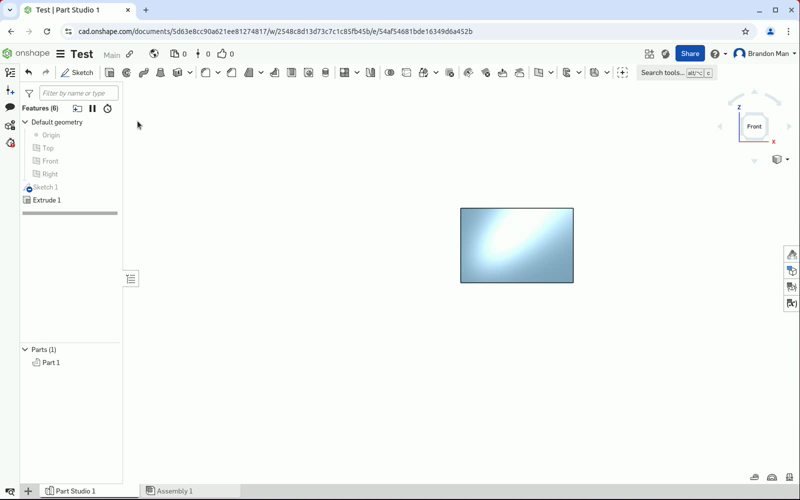
key(shift+h)
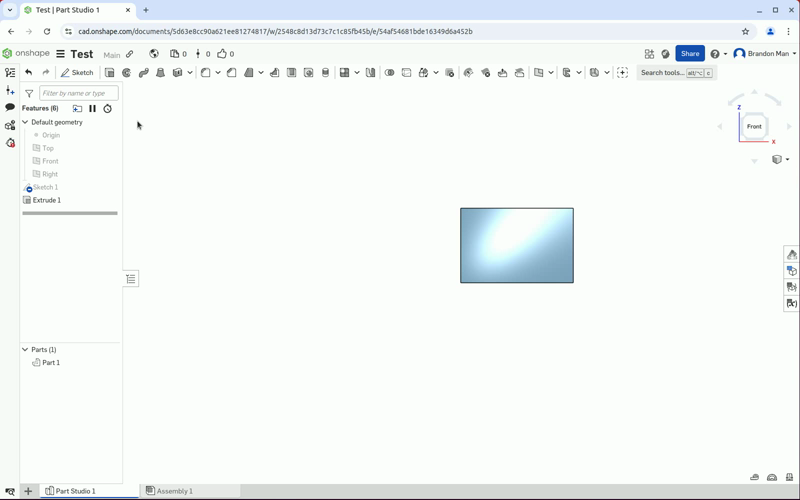
key(shift+h)
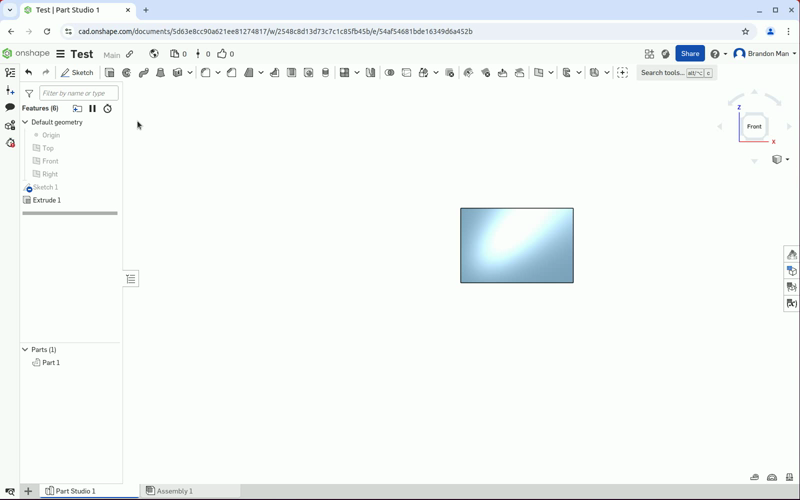
mouse_move(73, 189)
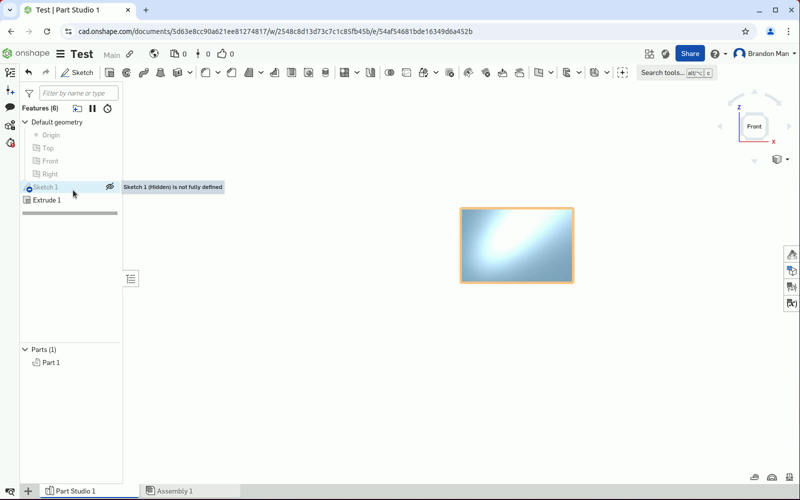
click(73, 189)
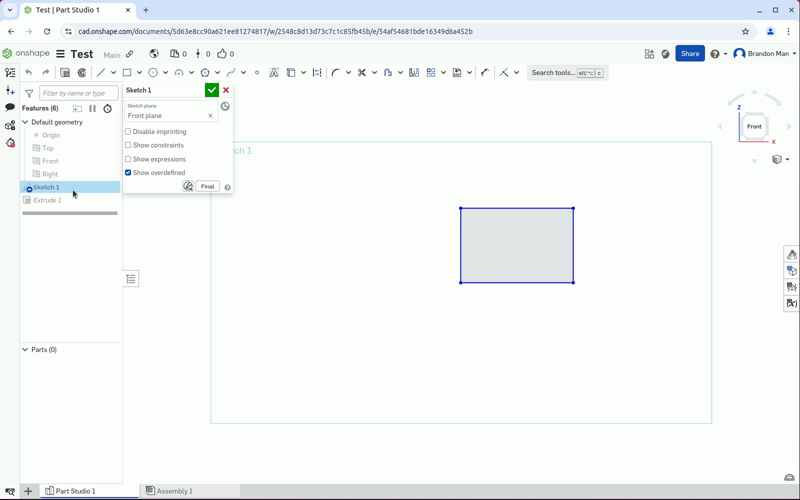
mouse_move(229, 92)
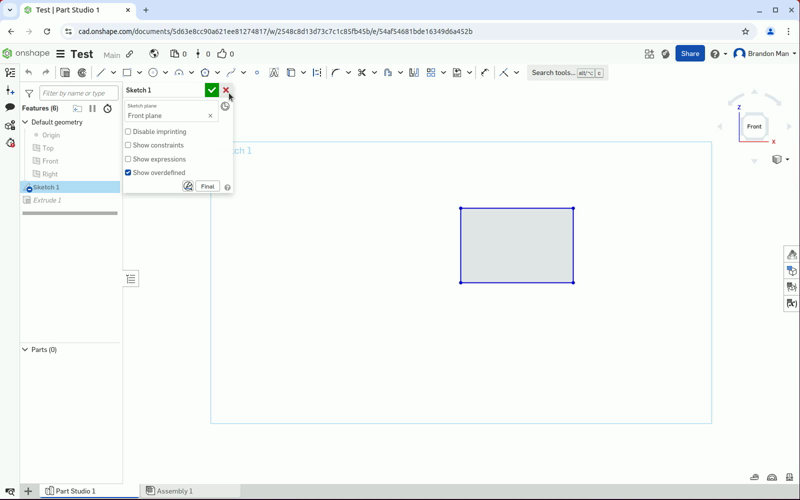
click(229, 92)
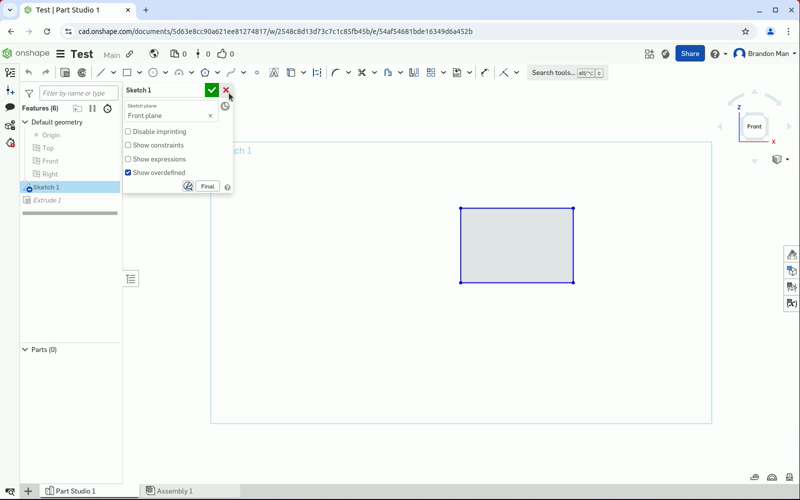
key(shift+s)
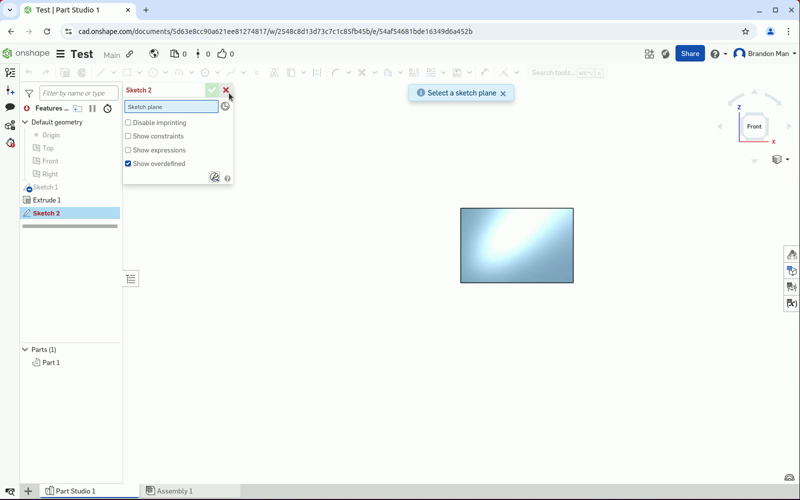
mouse_move(73, 163)
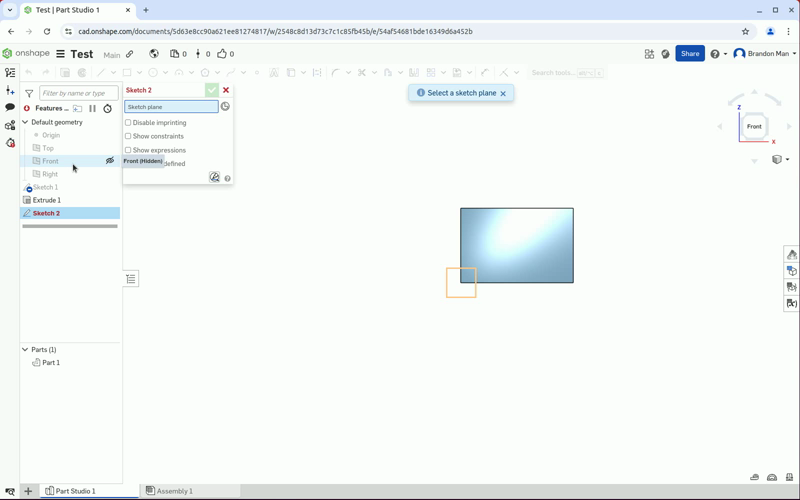
click(73, 163)
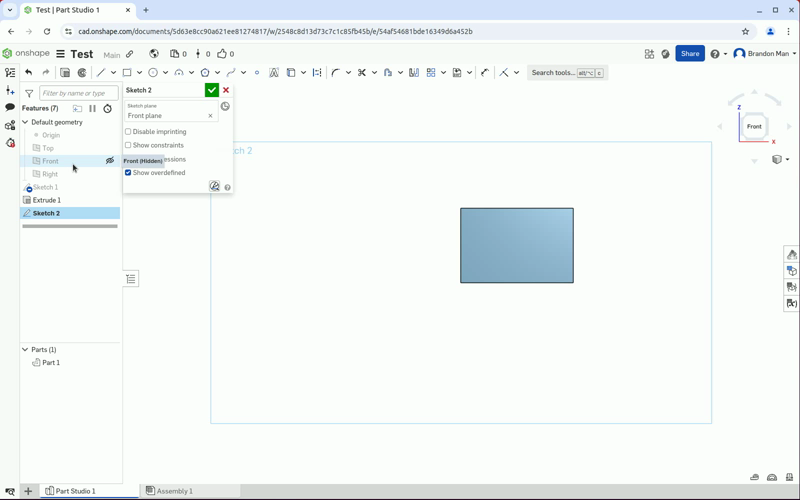
mouse_move(73, 352)
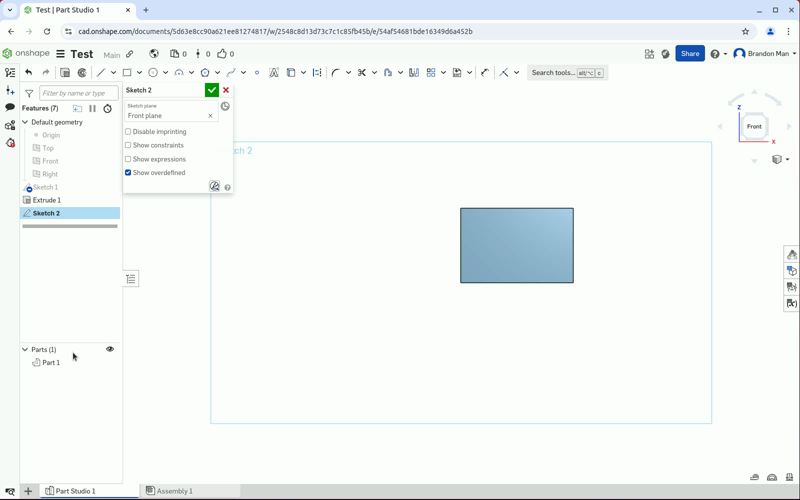
key(y)
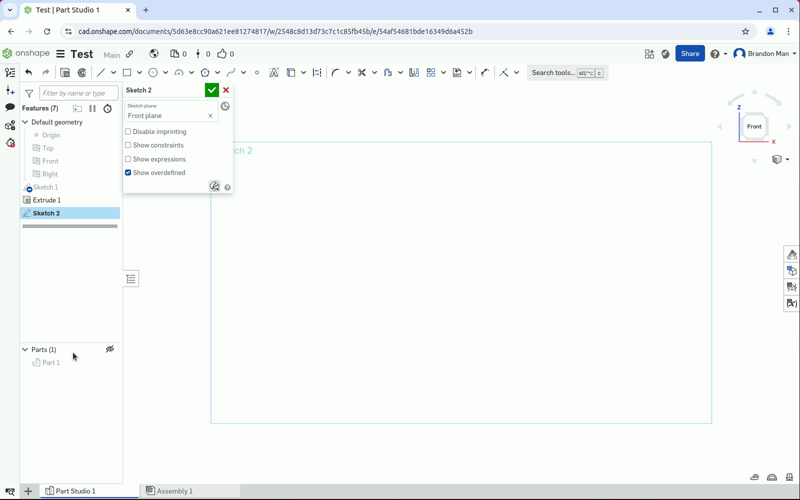
key(l)
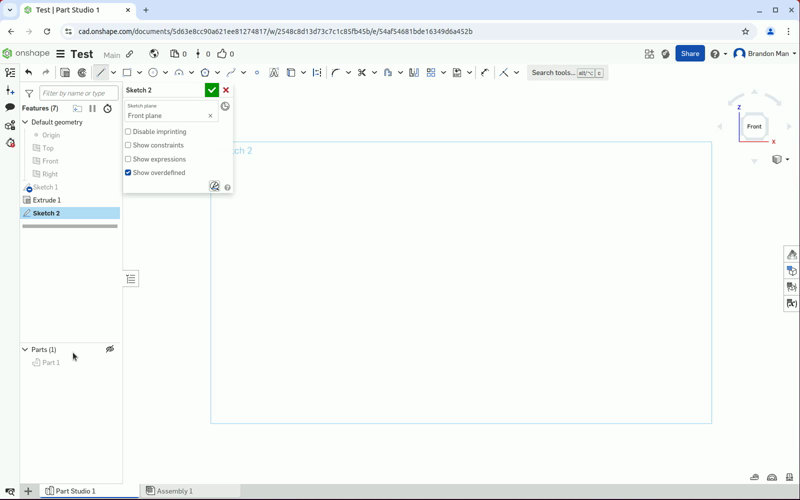
key_down(shift)
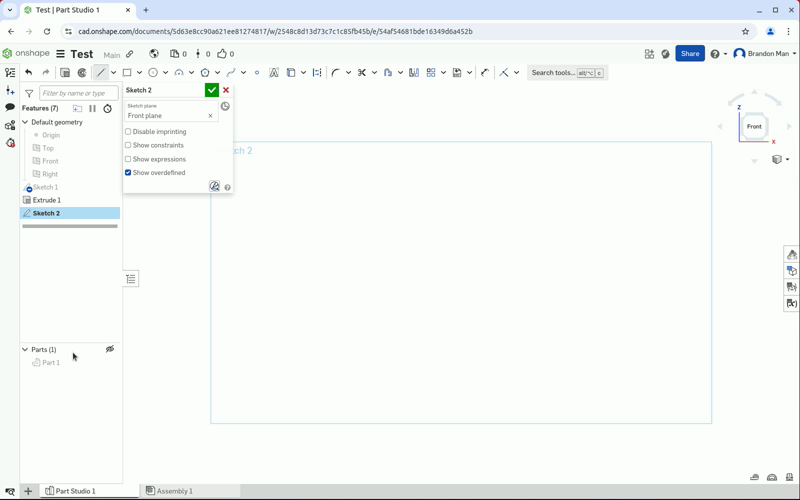
mouse_move(516, 207)
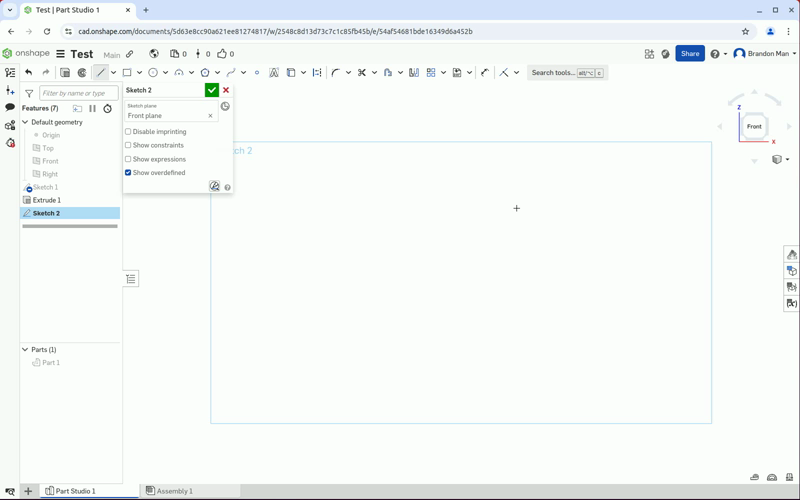
click(516, 207)
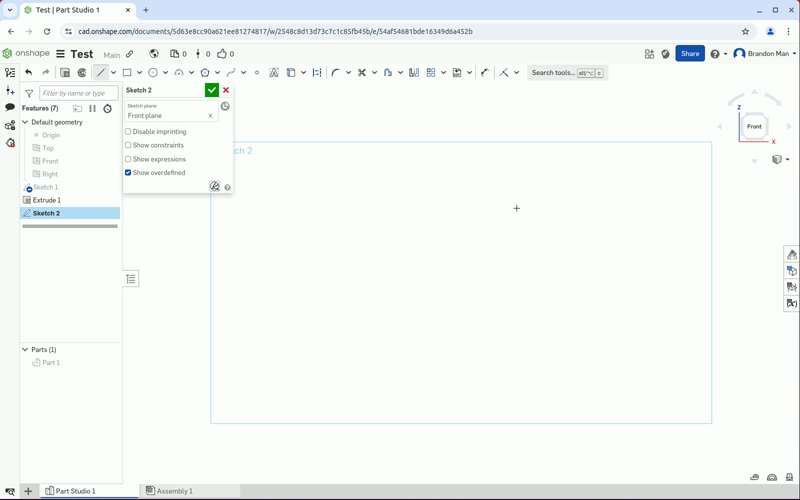
key_up(shift)
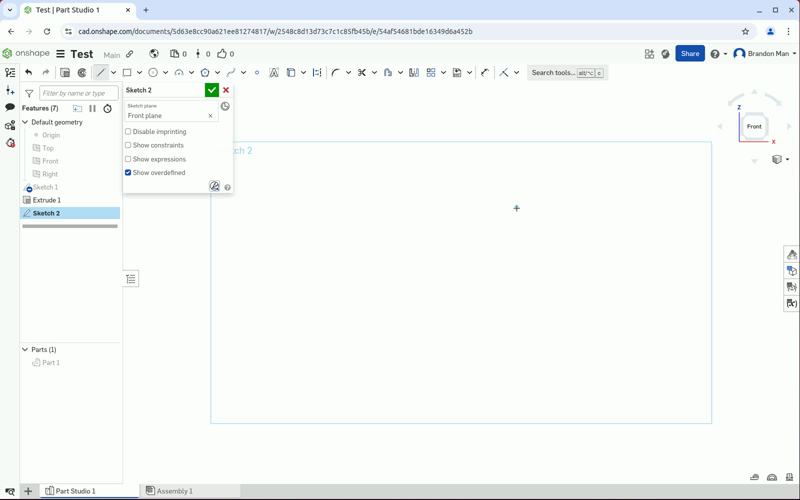
key_down(shift)
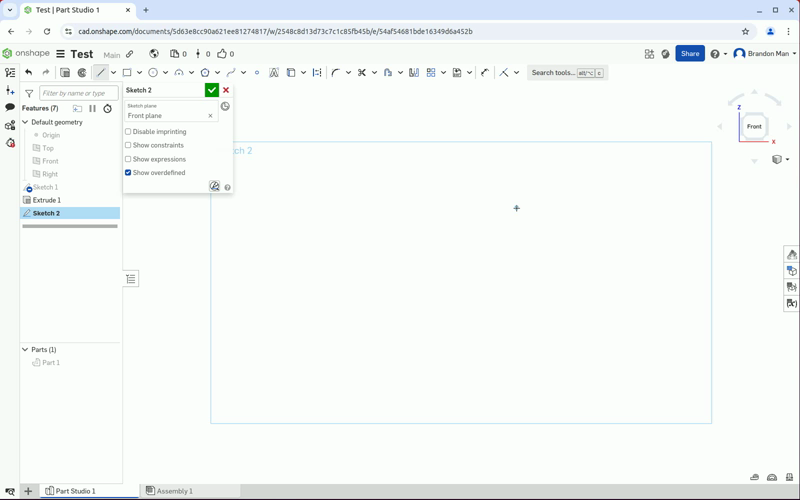
mouse_move(573, 264)
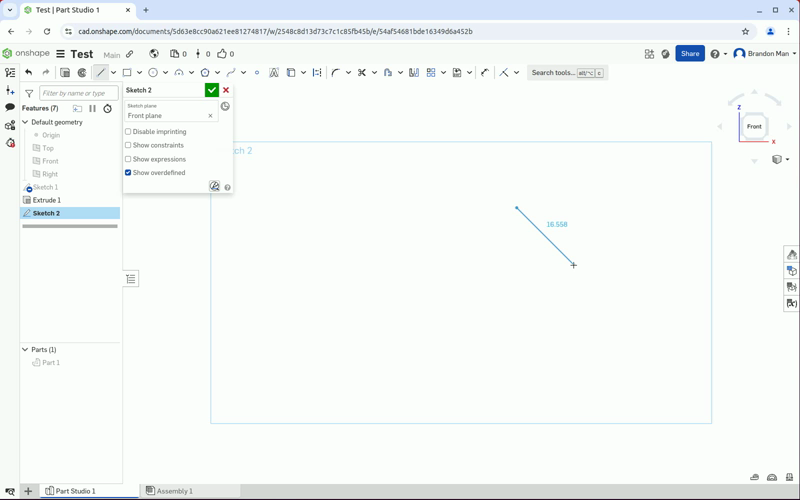
click(573, 264)
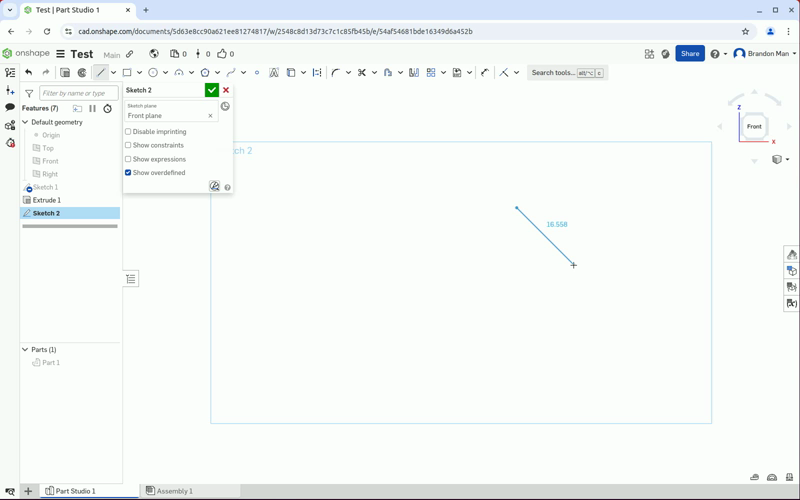
key_up(shift)
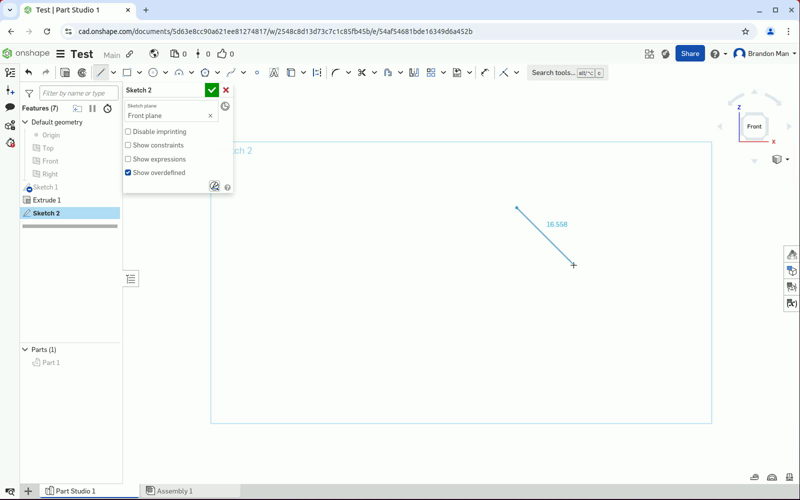
key_down(shift)
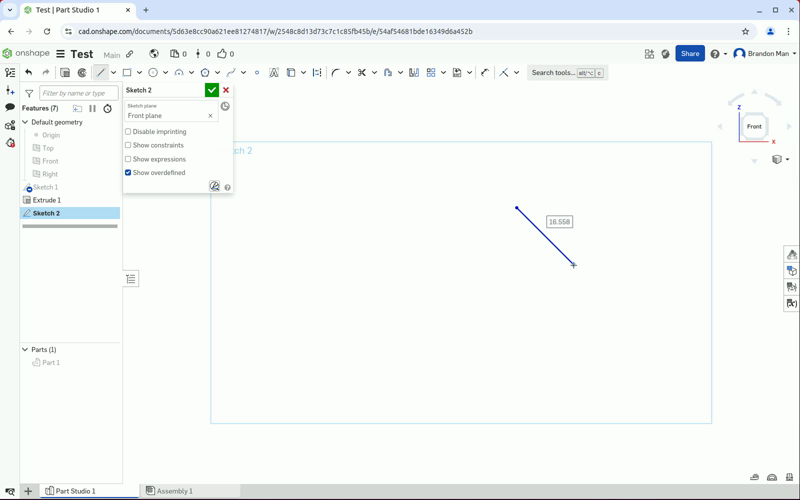
mouse_move(589, 264)
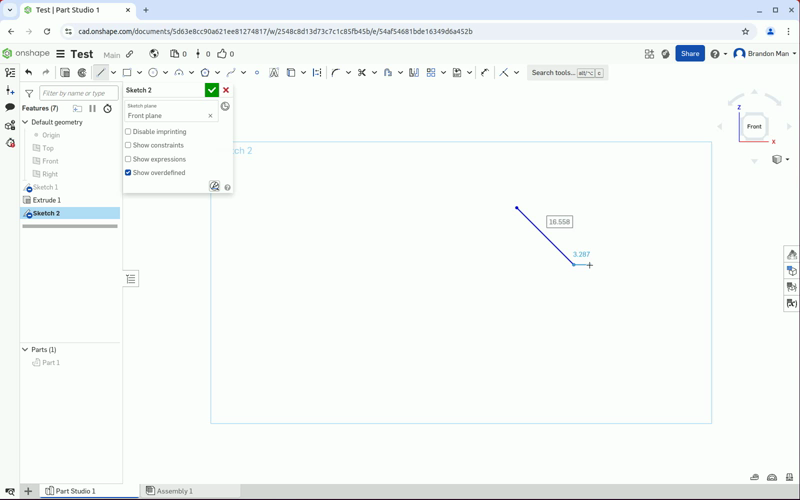
mouse_move(573, 207)
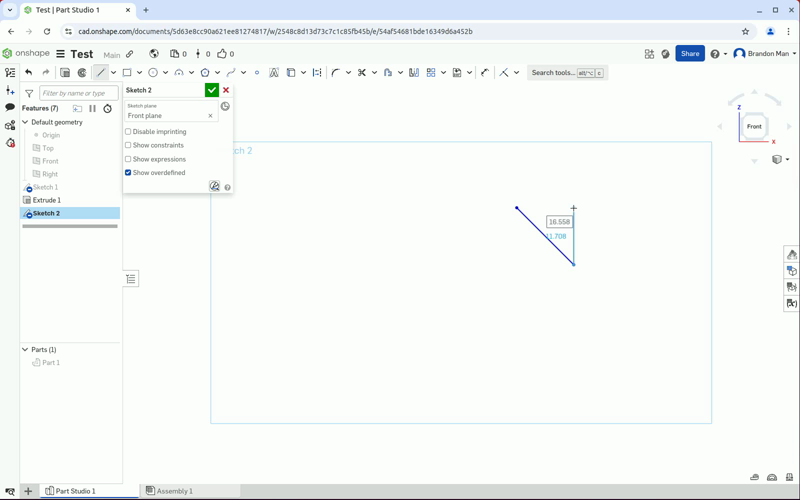
click(573, 207)
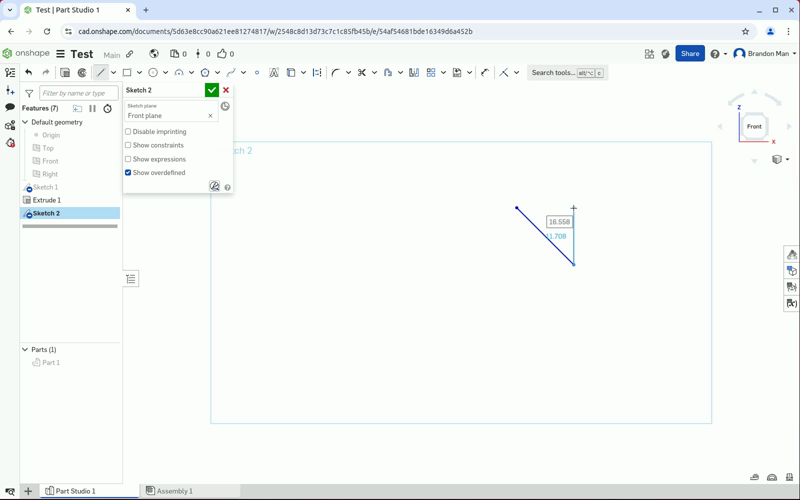
key_up(shift)
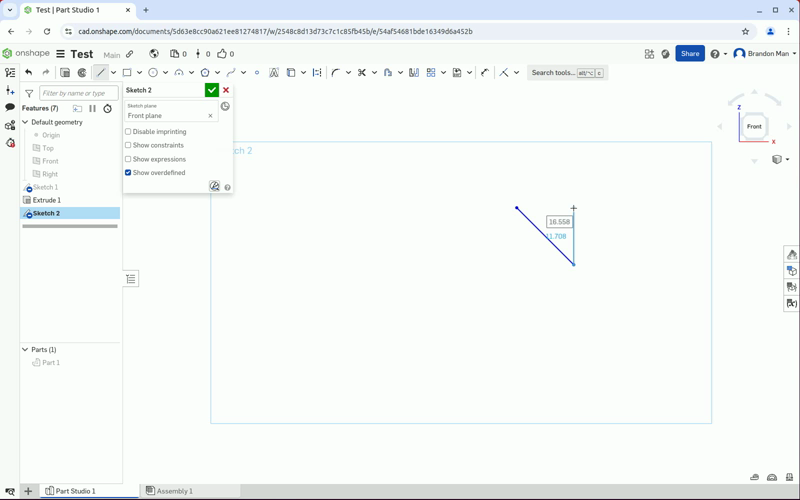
mouse_move(589, 207)
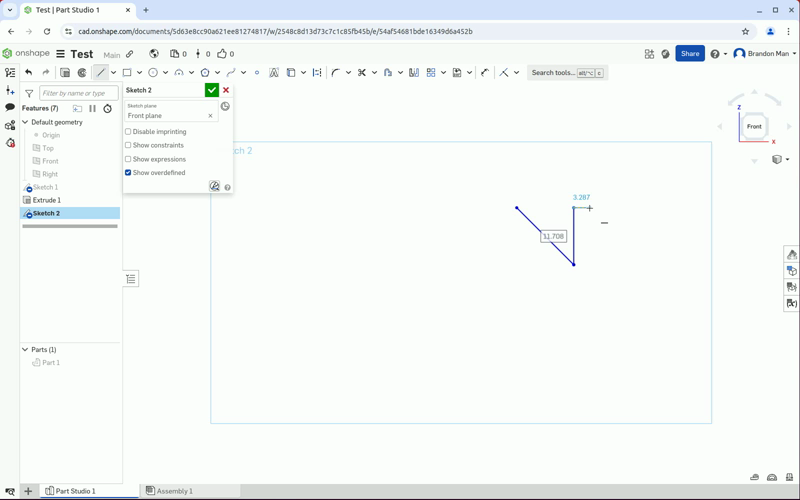
key_down(shift)
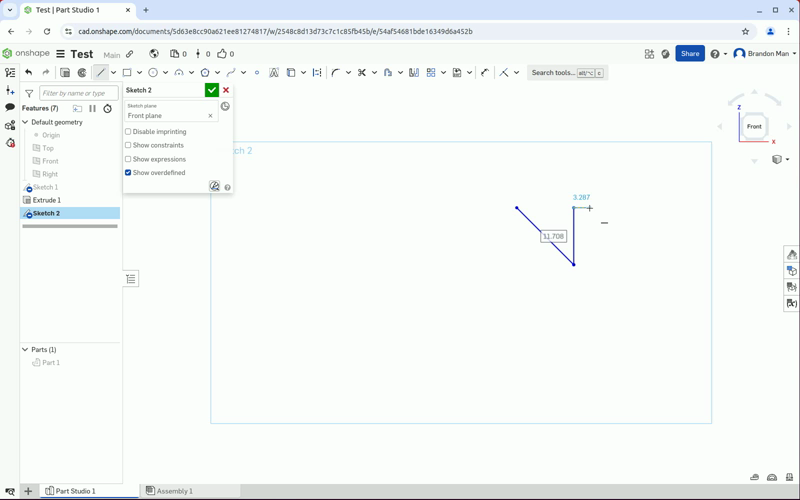
mouse_move(516, 207)
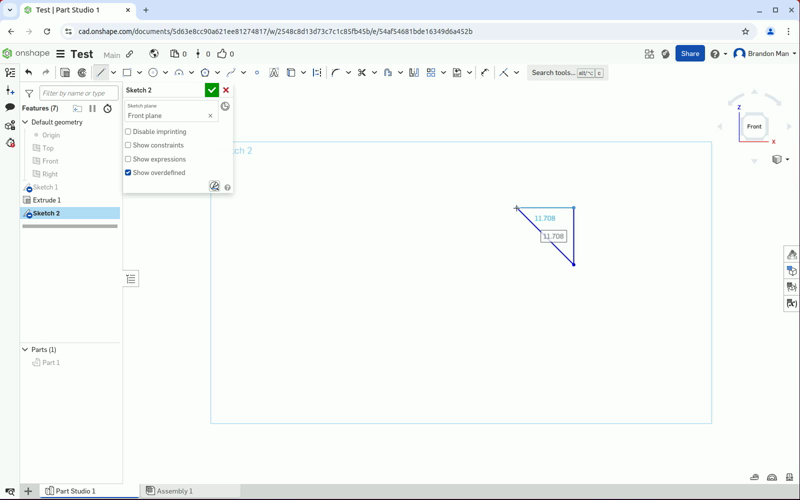
key_up(shift)
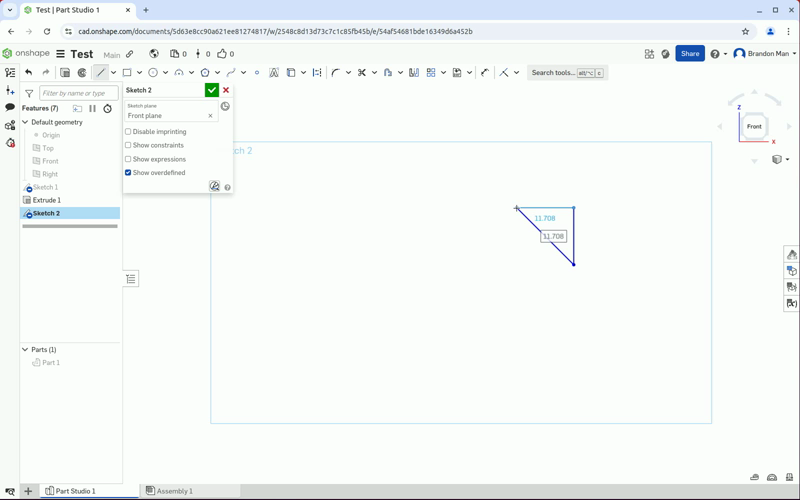
click(516, 207)
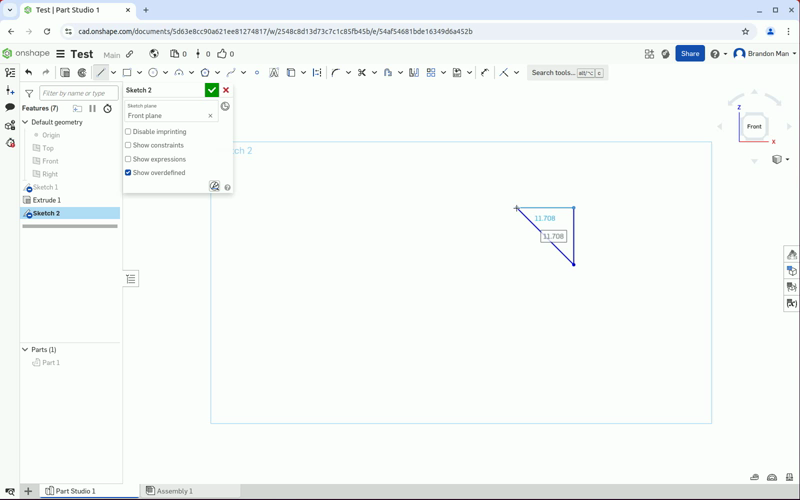
key(esc)
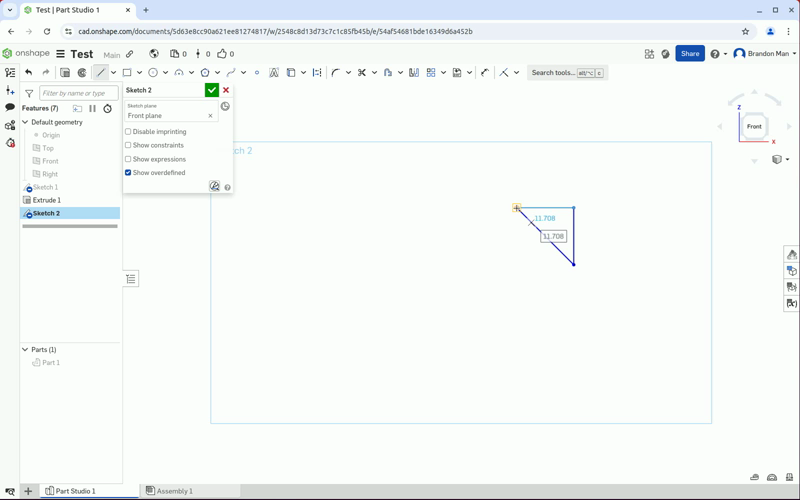
mouse_move(571, 216)
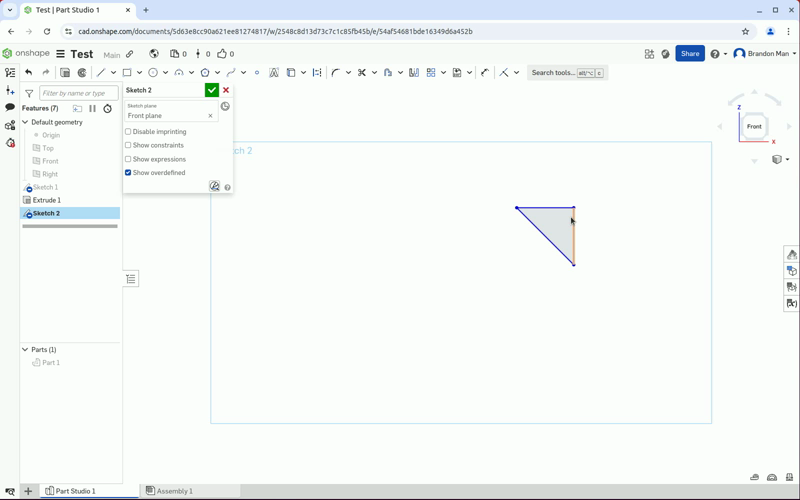
scroll(6)
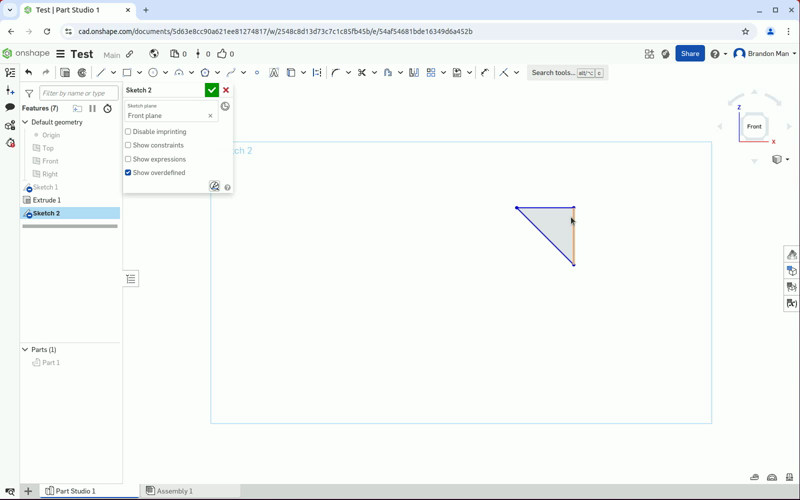
scroll(6)
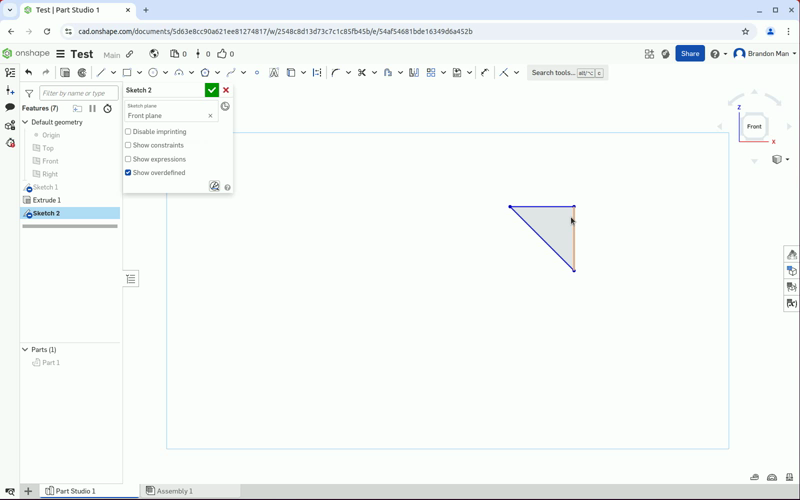
scroll(6)
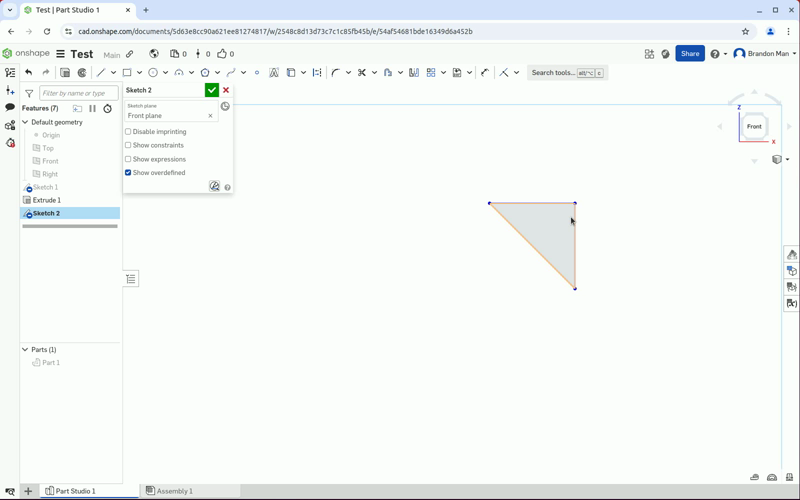
scroll(6)
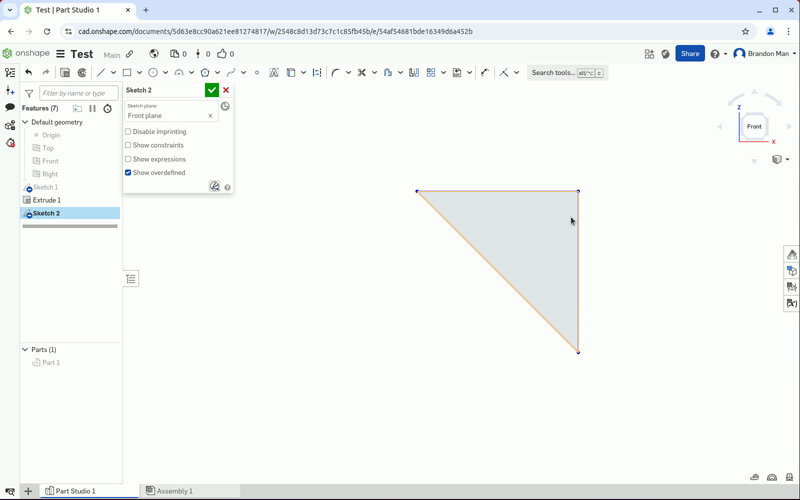
scroll(6)
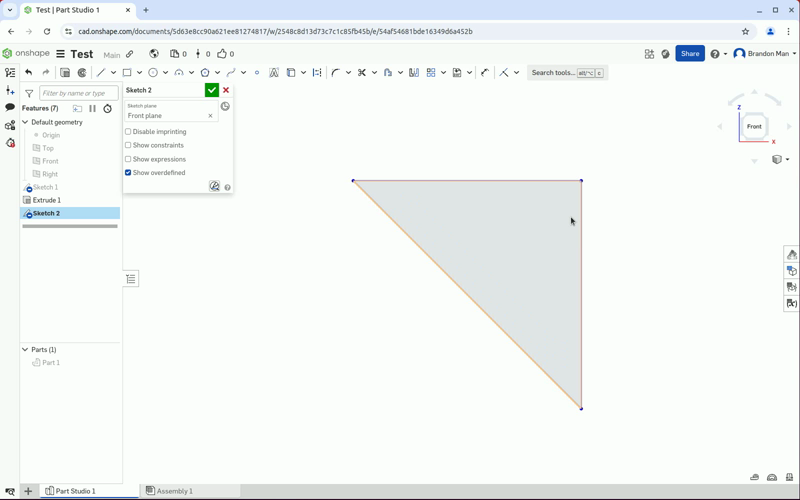
scroll(6)
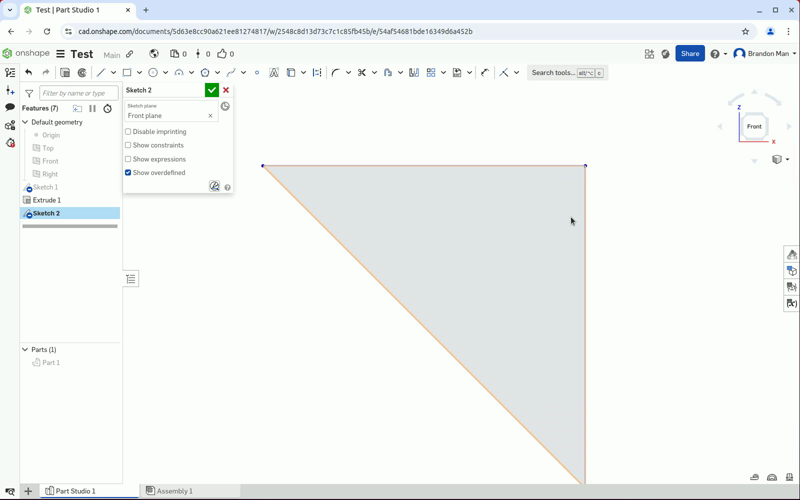
scroll(6)
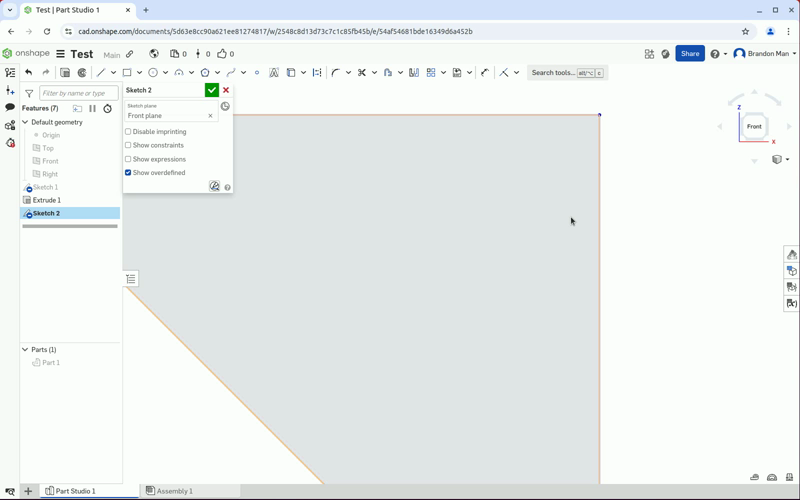
click(571, 216)
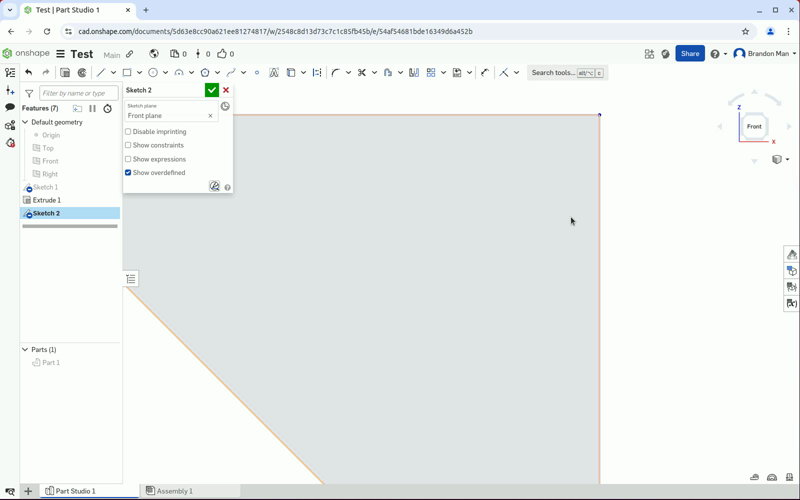
scroll(-6)
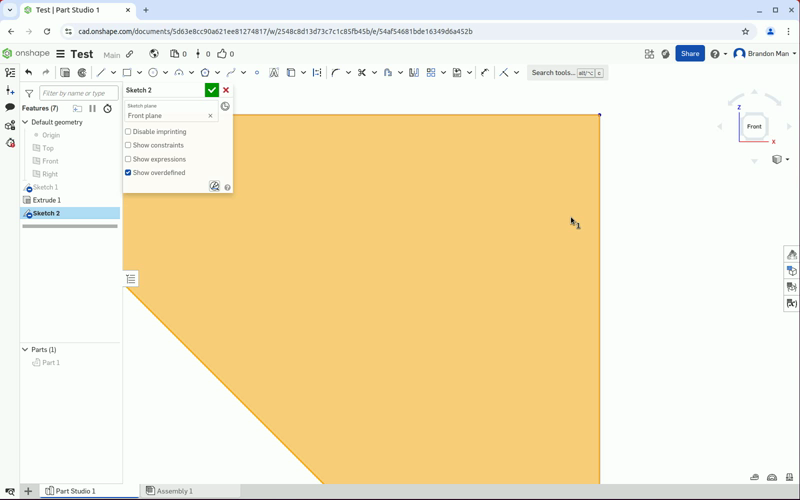
scroll(-6)
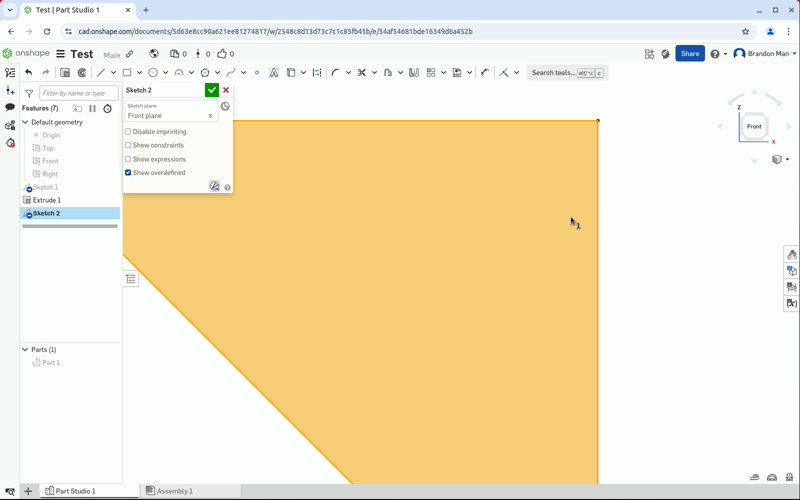
scroll(-6)
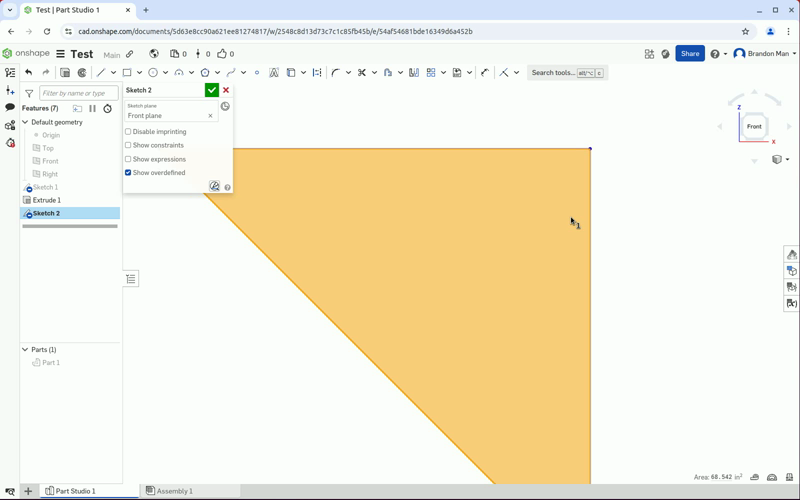
scroll(-6)
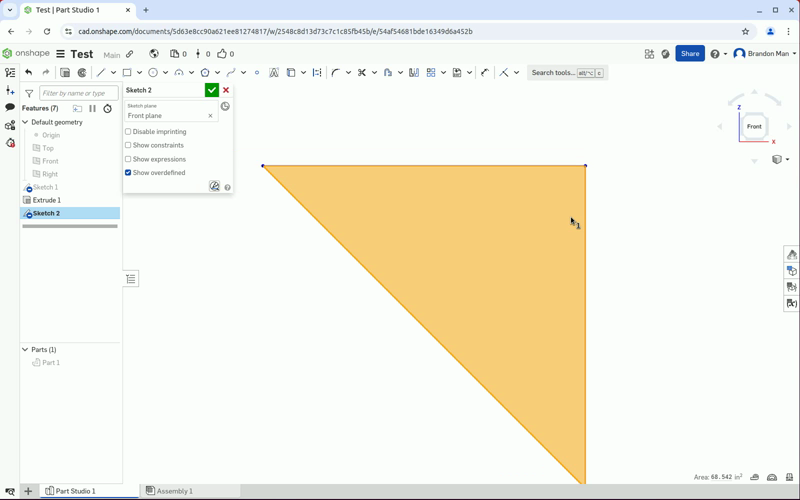
scroll(-6)
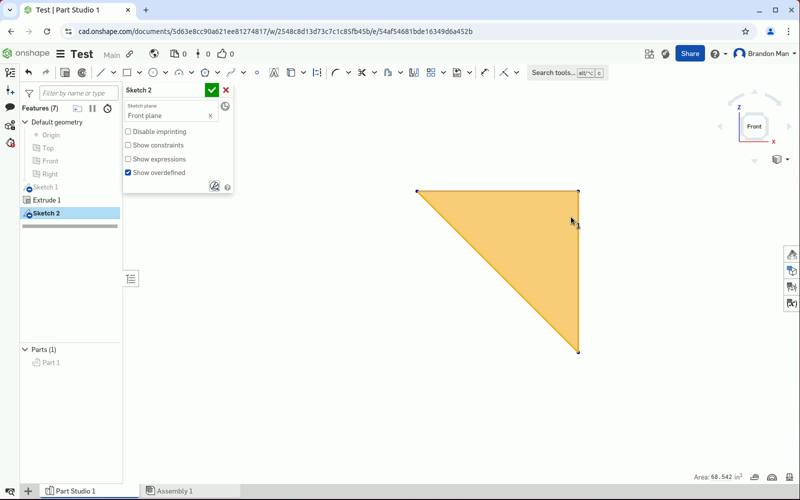
scroll(-6)
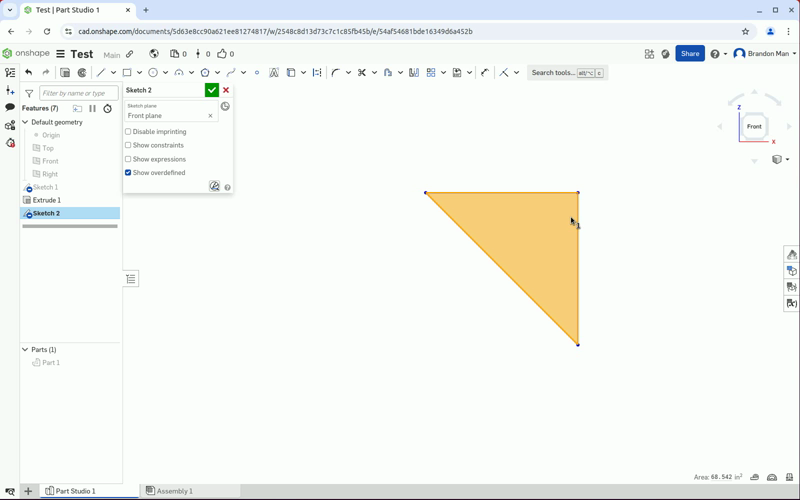
scroll(-6)
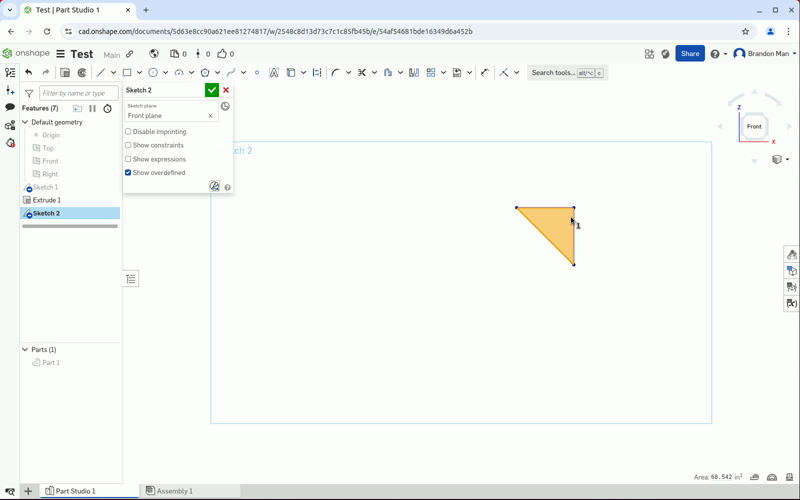
mouse_move(73, 352)
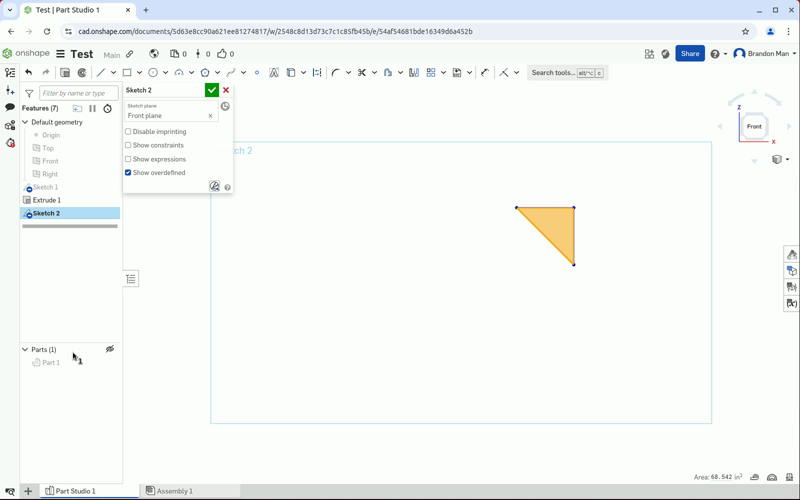
key(shift+y)
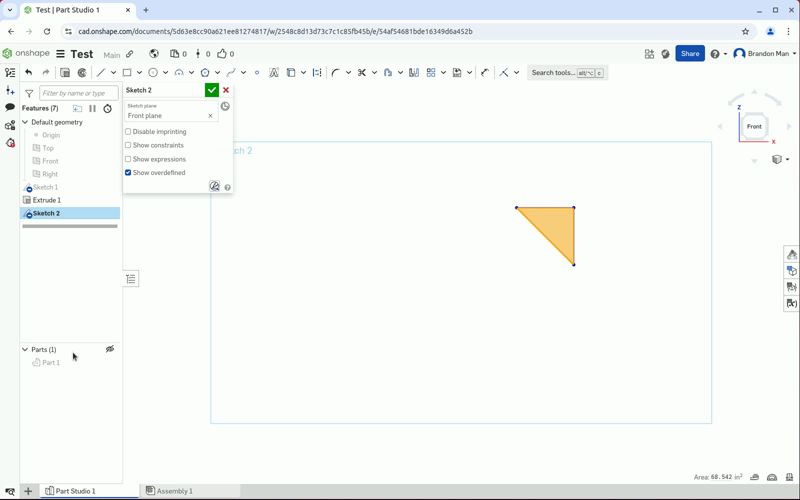
key(shift+e)
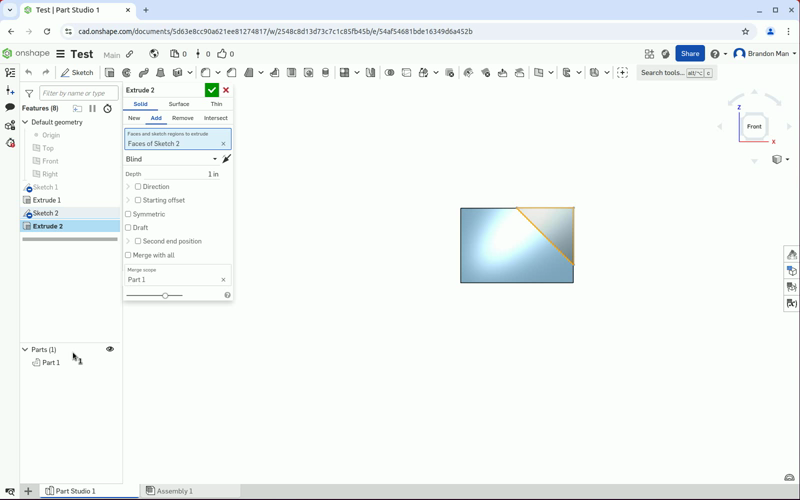
mouse_move(143, 106)
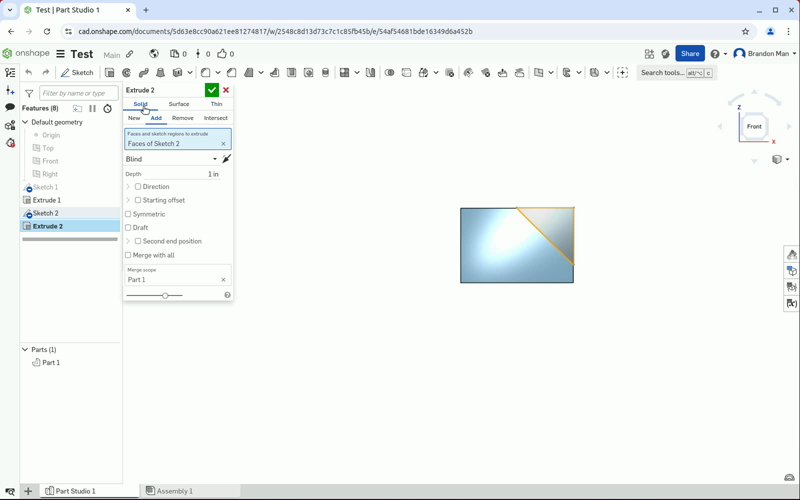
click(143, 106)
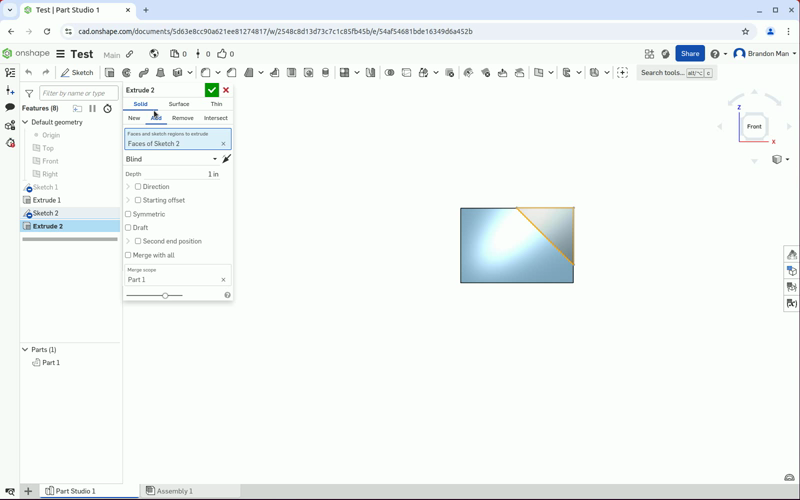
mouse_move(186, 120)
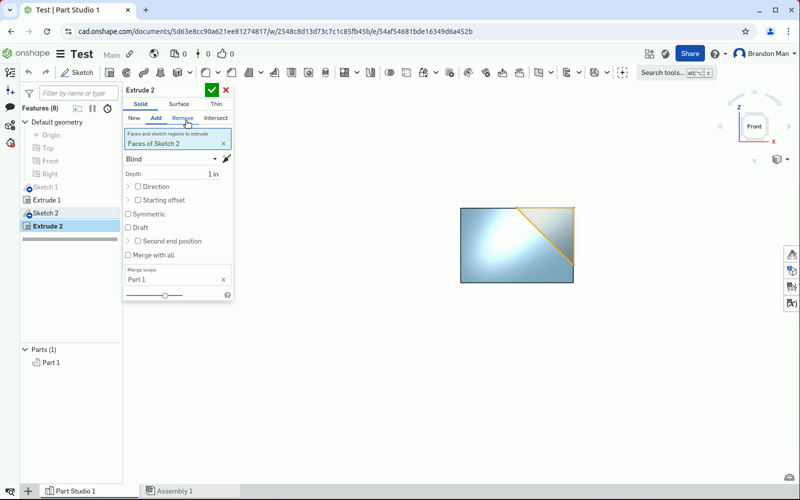
click(186, 120)
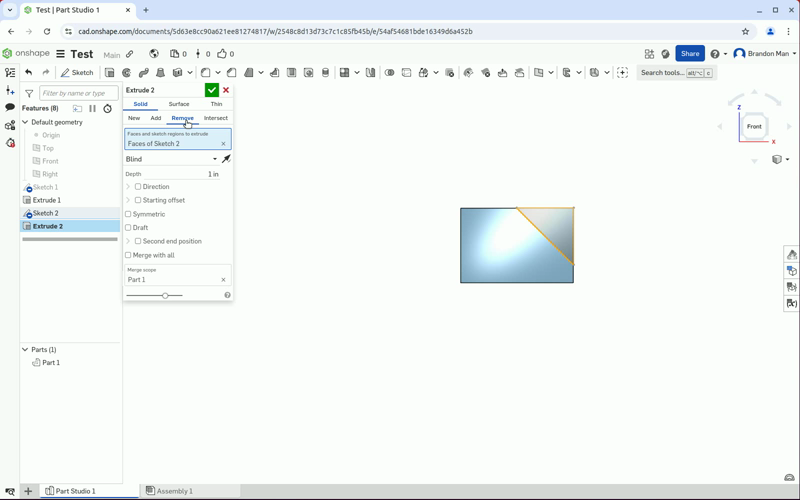
key(tab, 4)
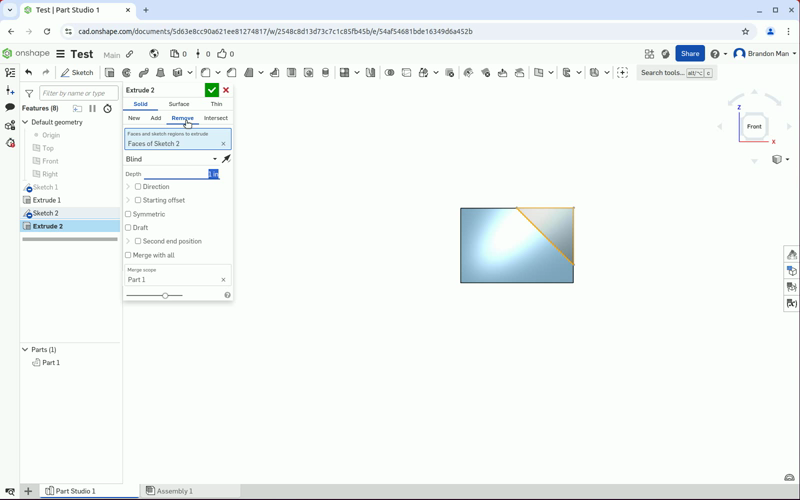
text(-7.702)
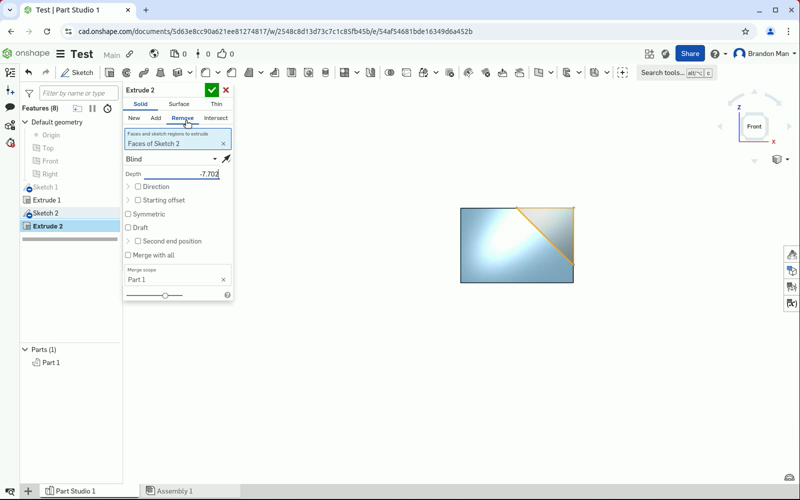
key(tab, 3)
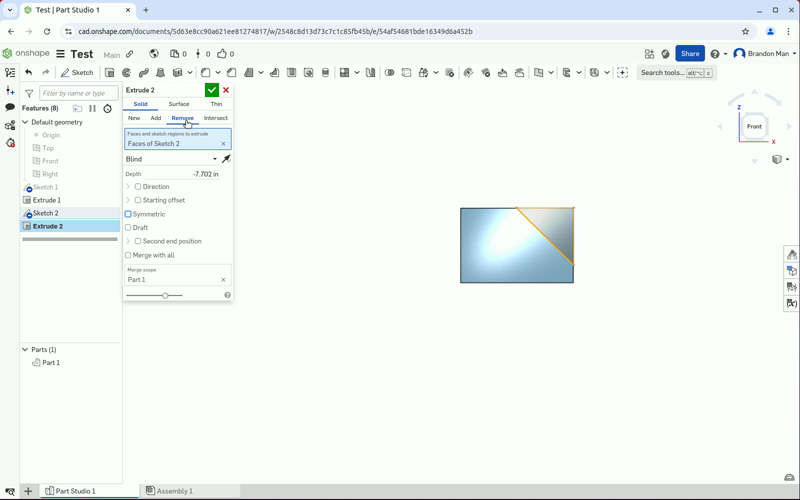
key(space)
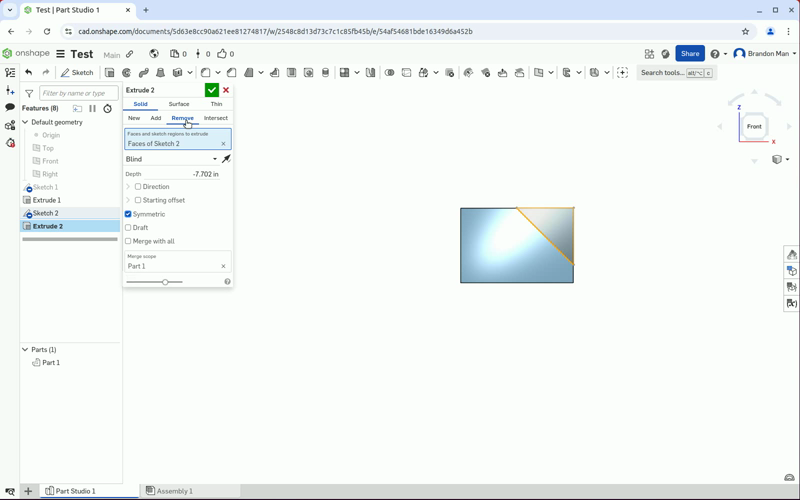
key(tab, 2)
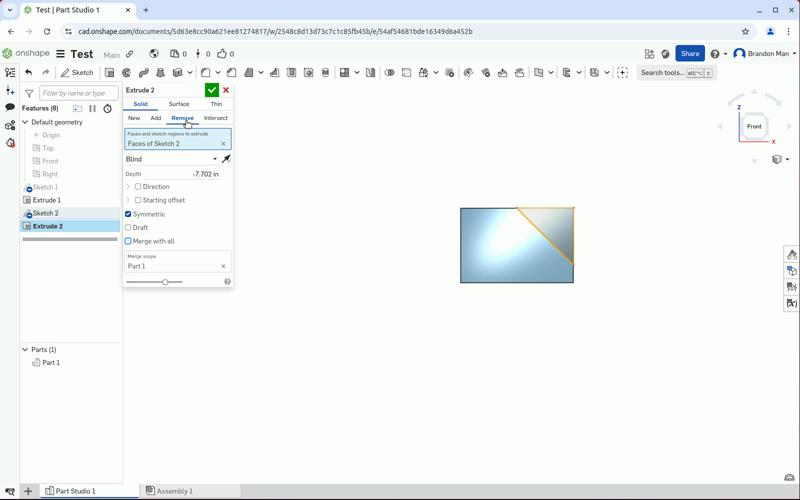
key(space)
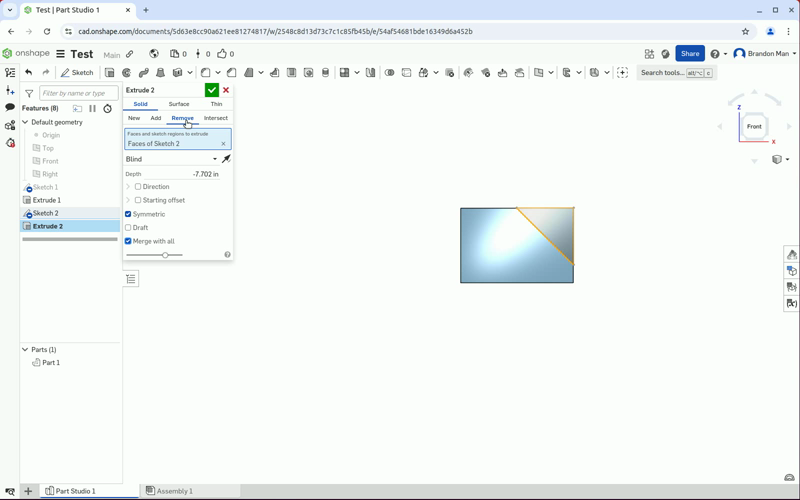
key(enter)
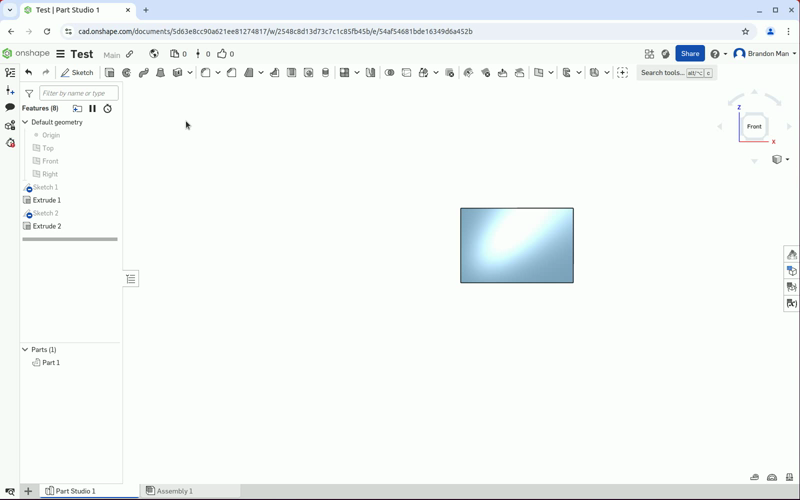
key(shift+h)
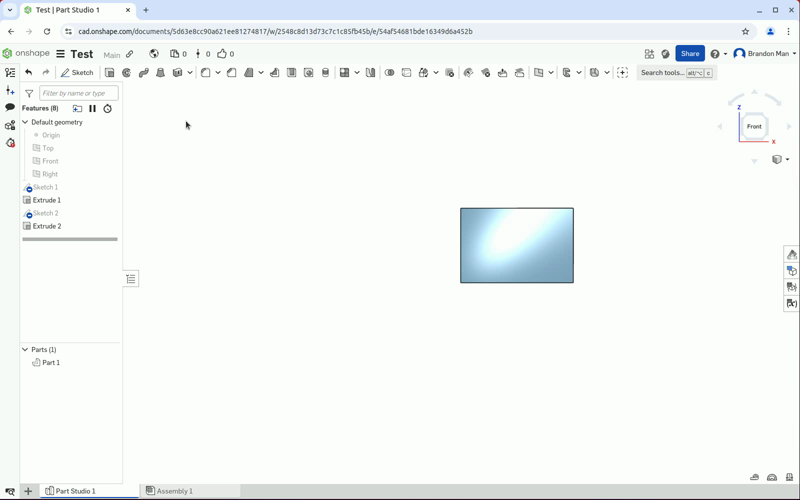
key(shift+h)
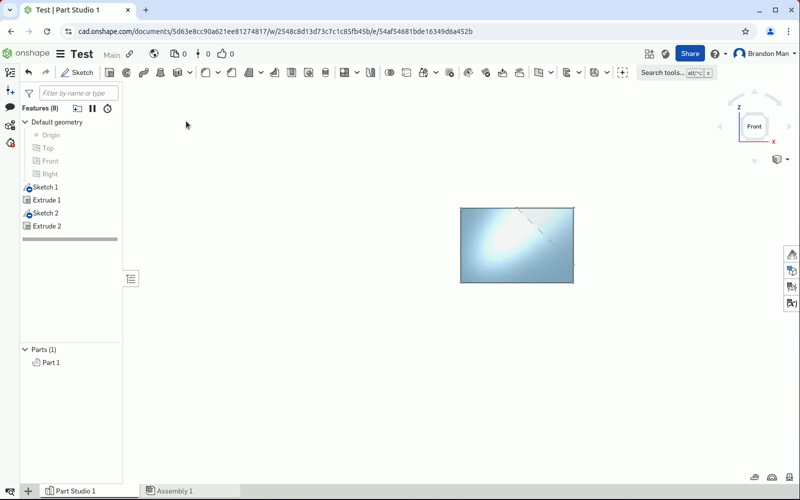
key(shift+7)
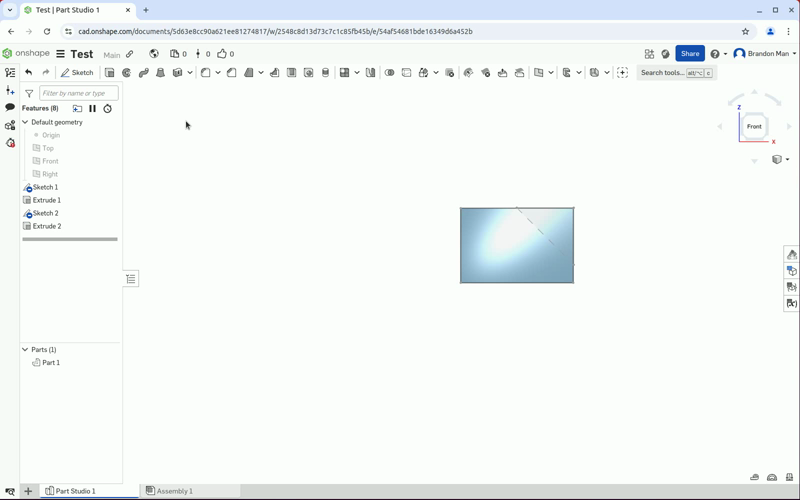
key(left, 2)
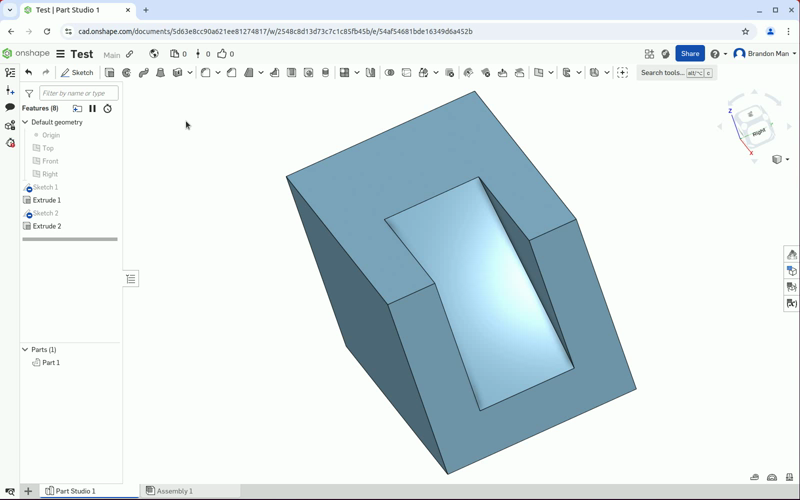
key(down, 2)
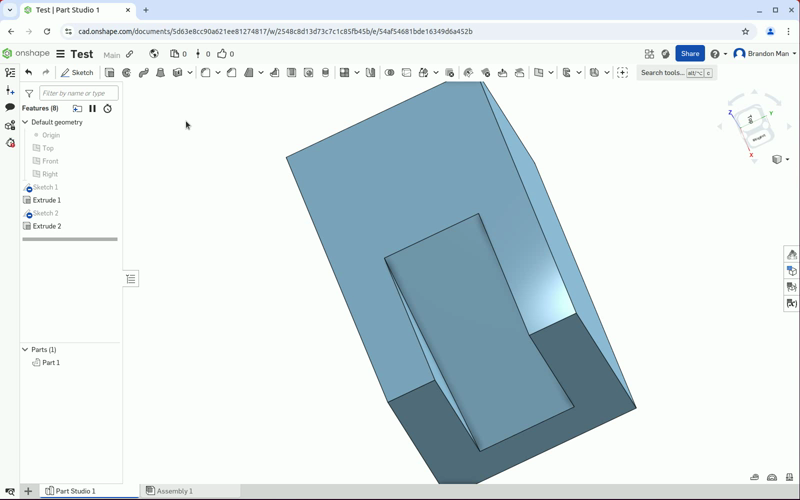
key(up, 2)
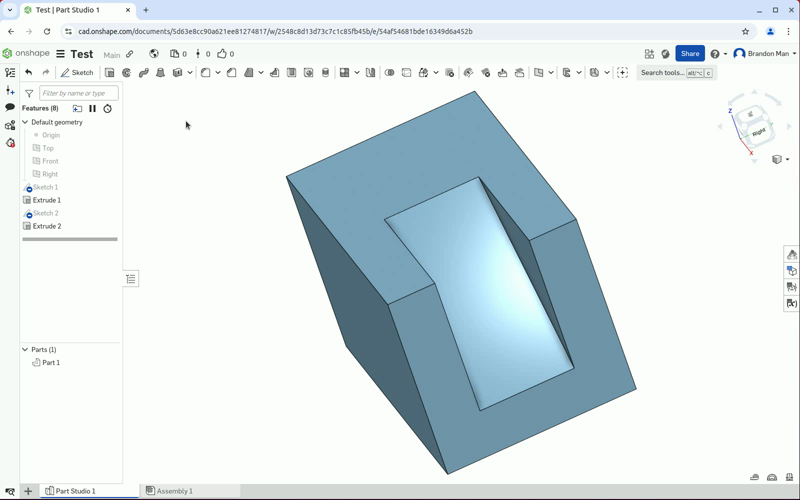
key(right, 2)
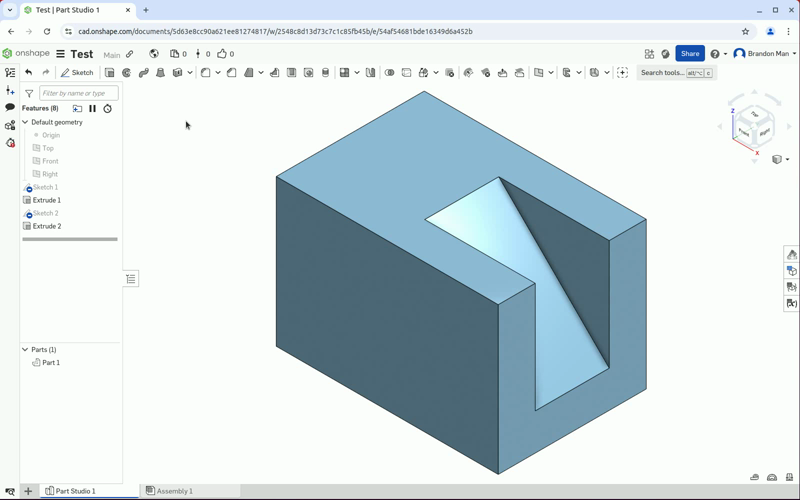
mouse_move(73, 189)
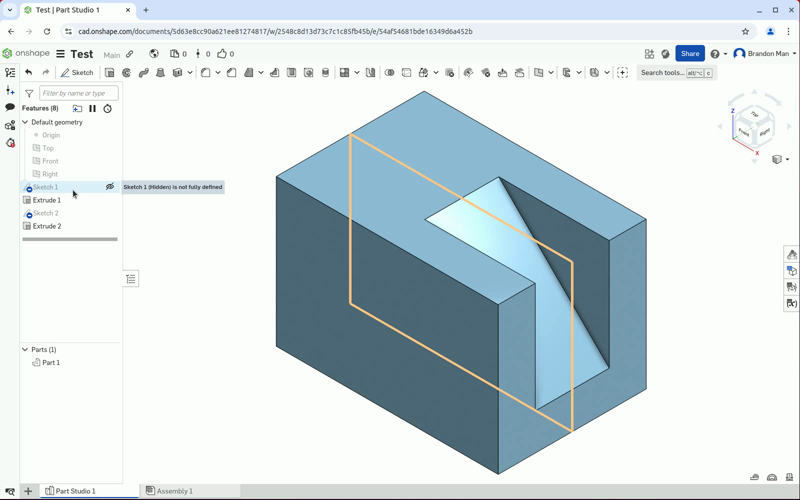
click(73, 189)